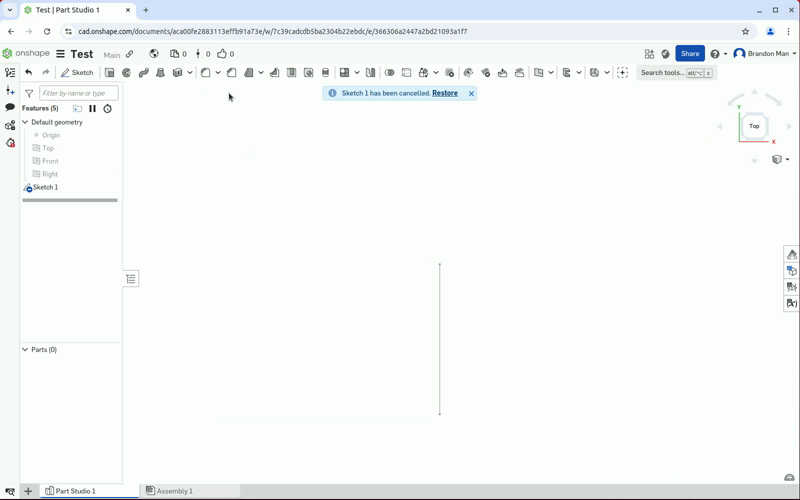
key(shift+h)
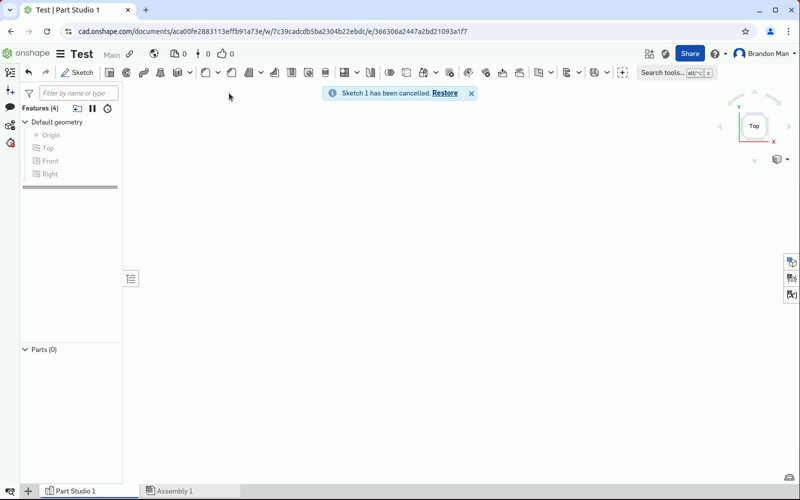
mouse_move(73, 352)
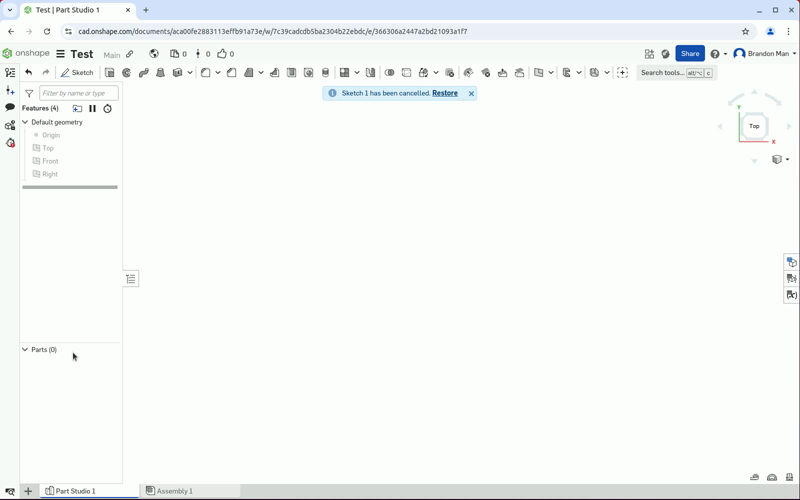
key(y)
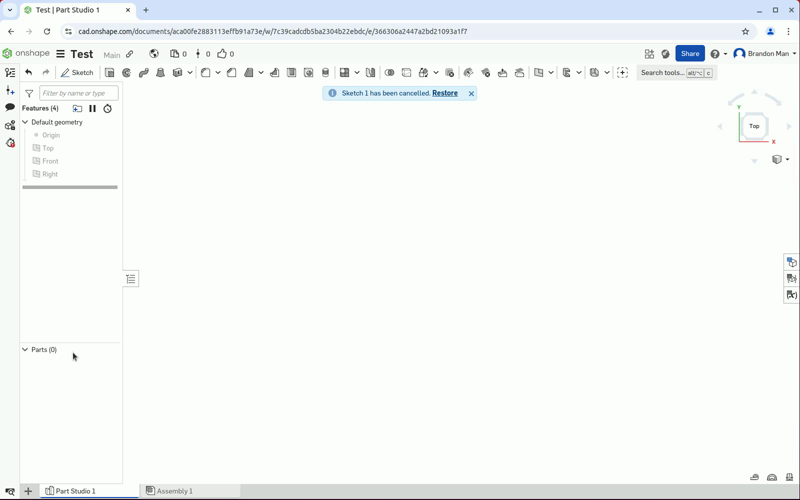
key(shift+p)
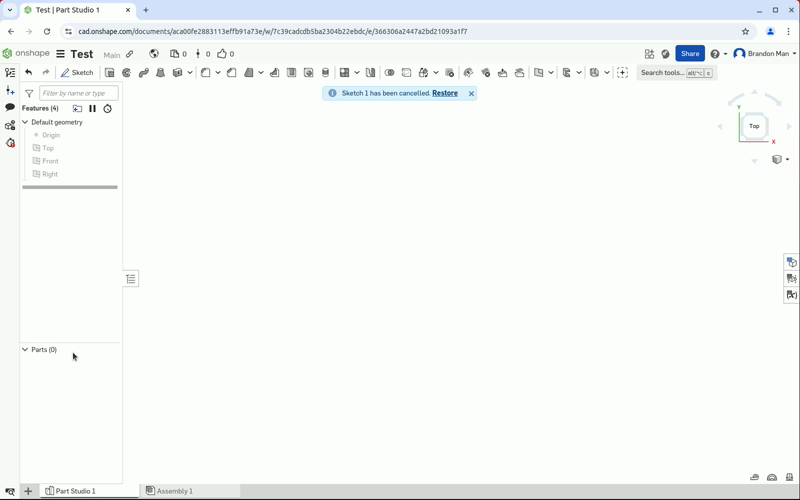
key(space)
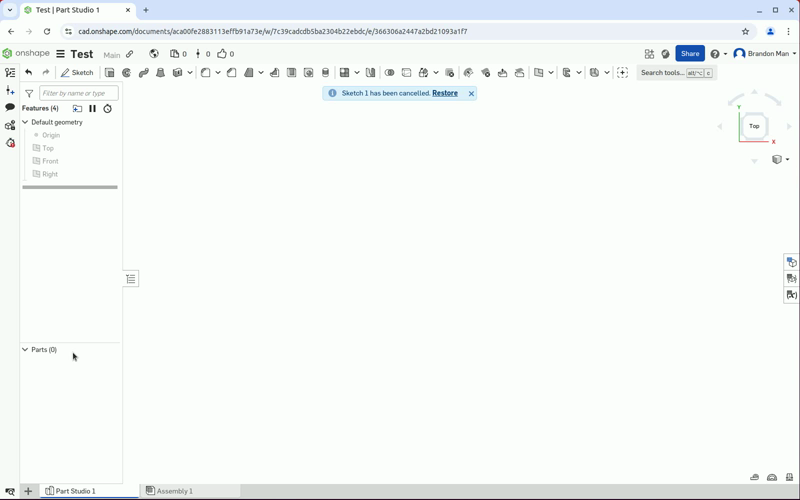
key_down(shift)
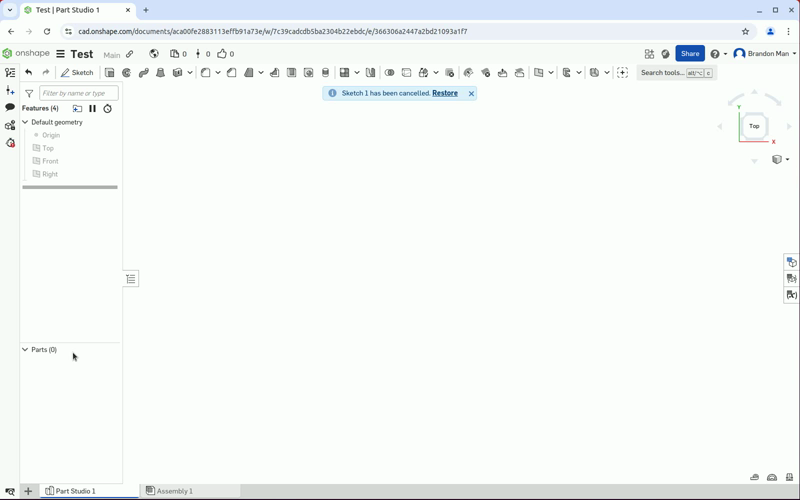
key(up)
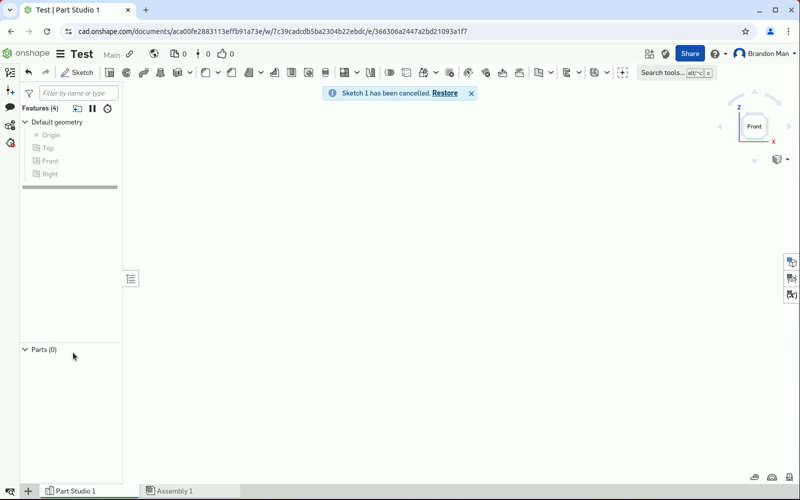
key_up(shift)
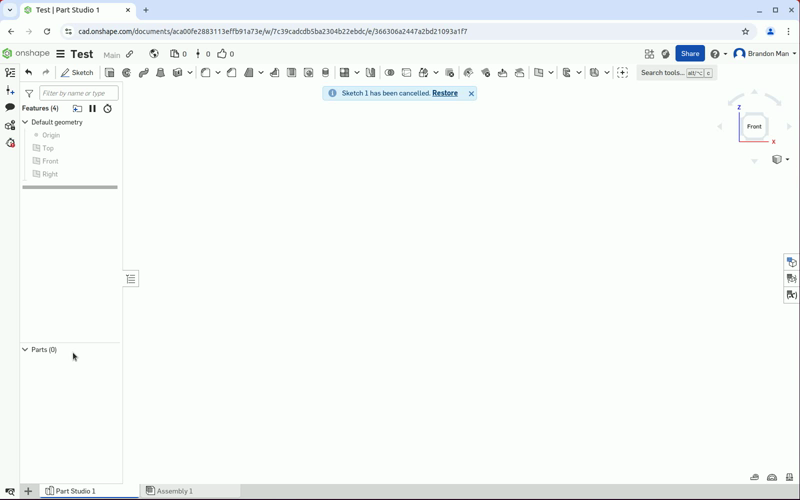
key(space)
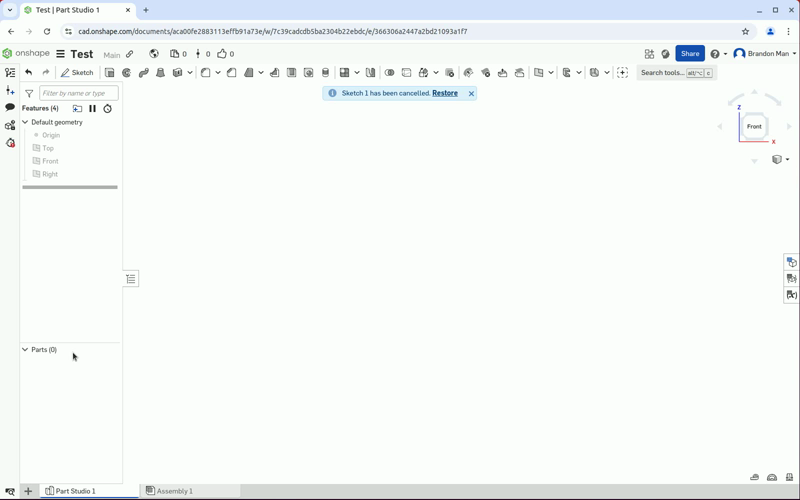
key_down(shift)
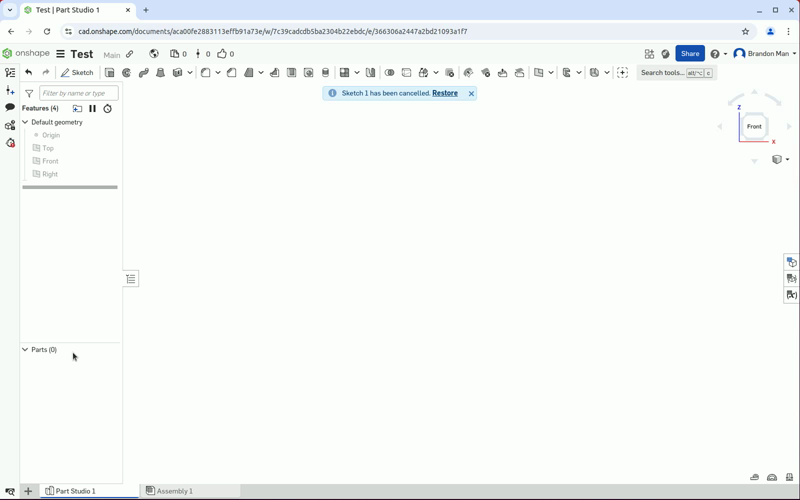
key(left)
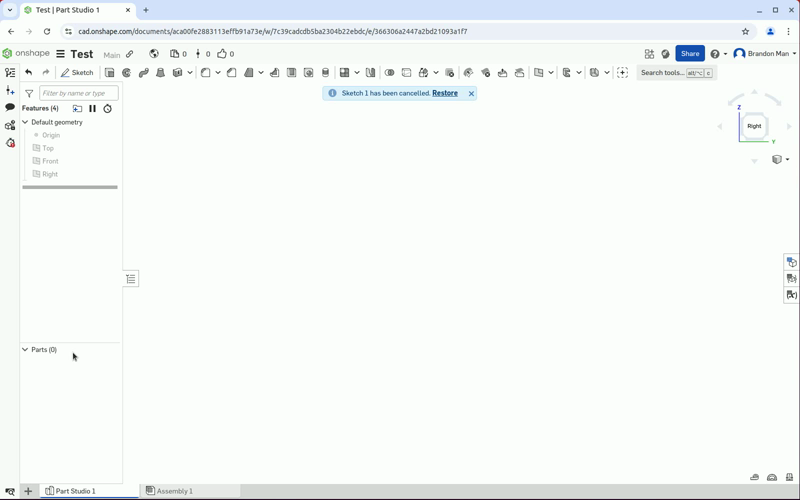
key_up(shift)
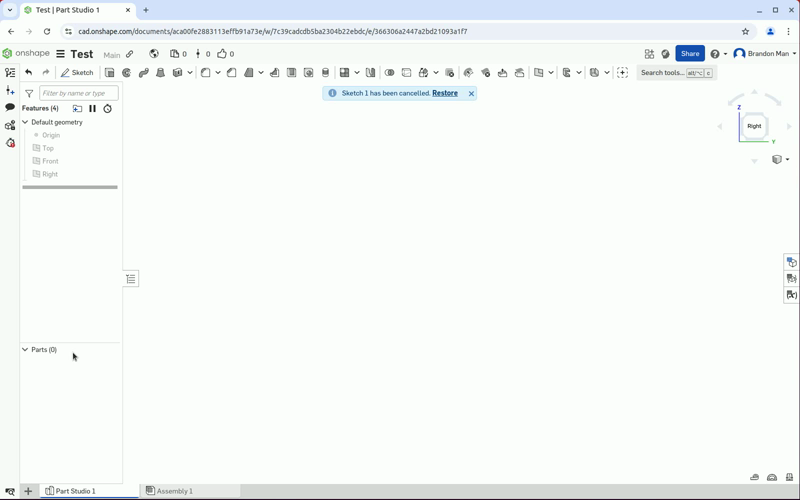
mouse_move(73, 352)
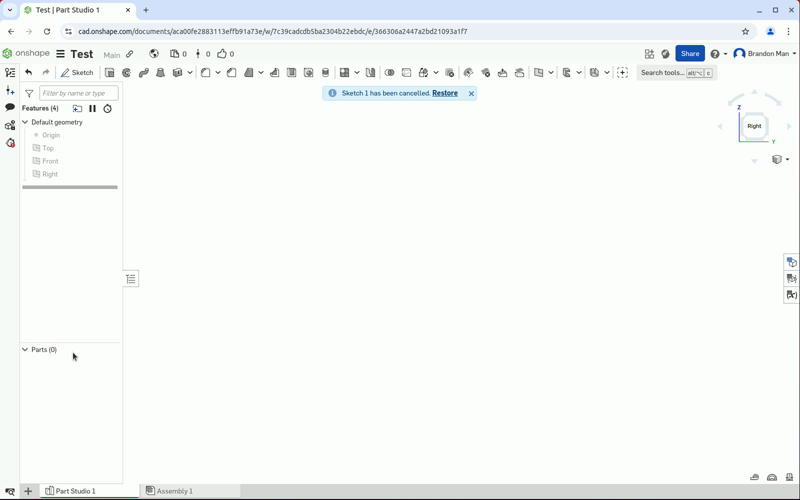
key(shift+y)
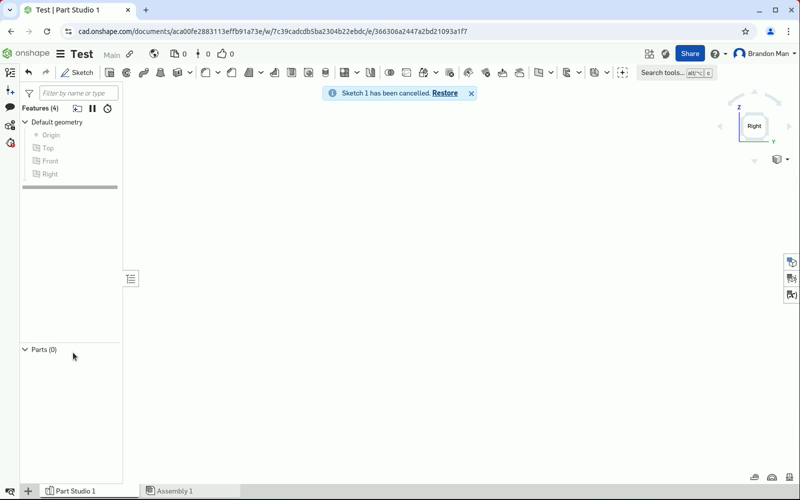
key(shift+s)
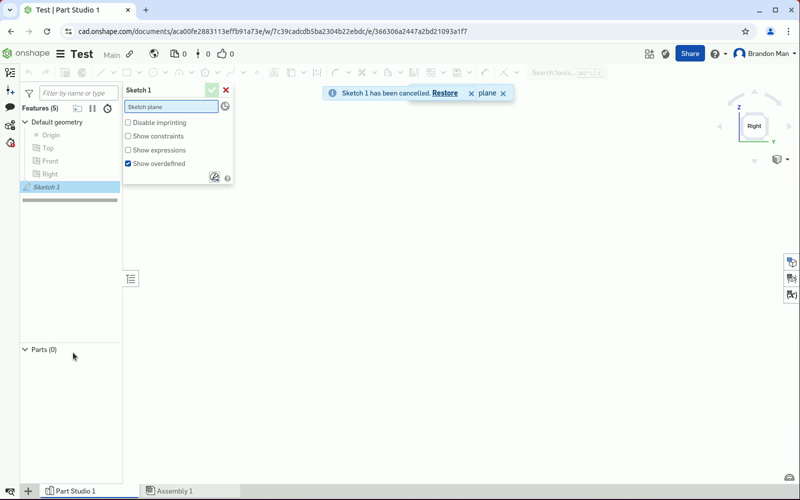
mouse_move(73, 176)
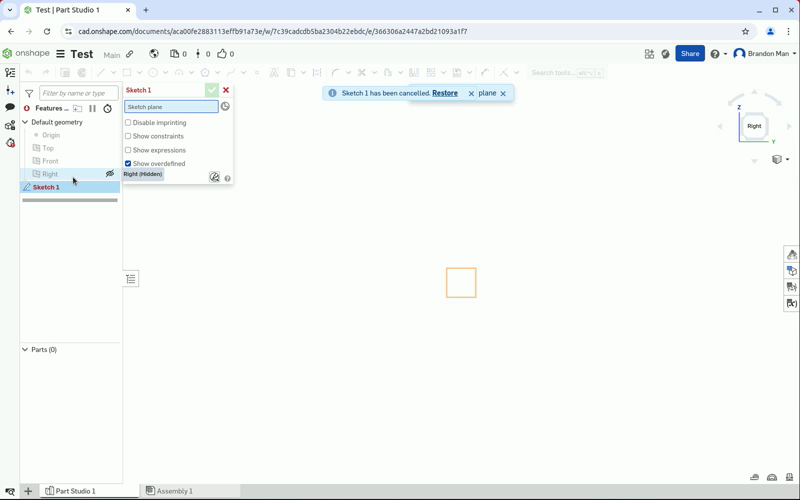
click(73, 176)
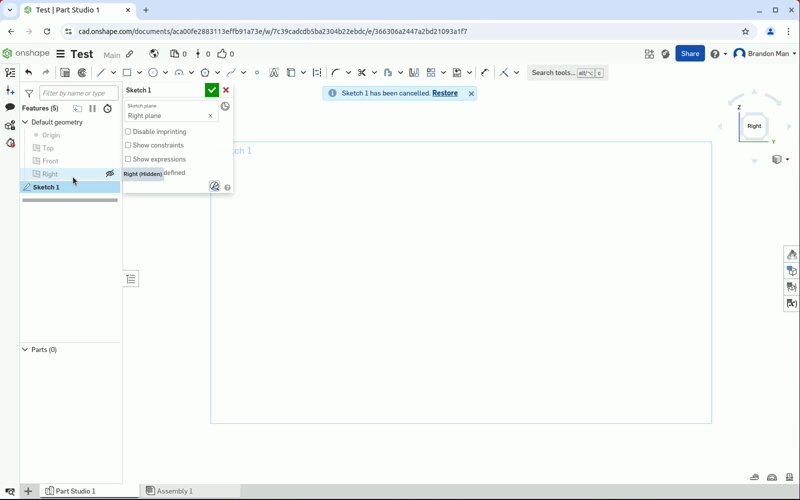
mouse_move(73, 352)
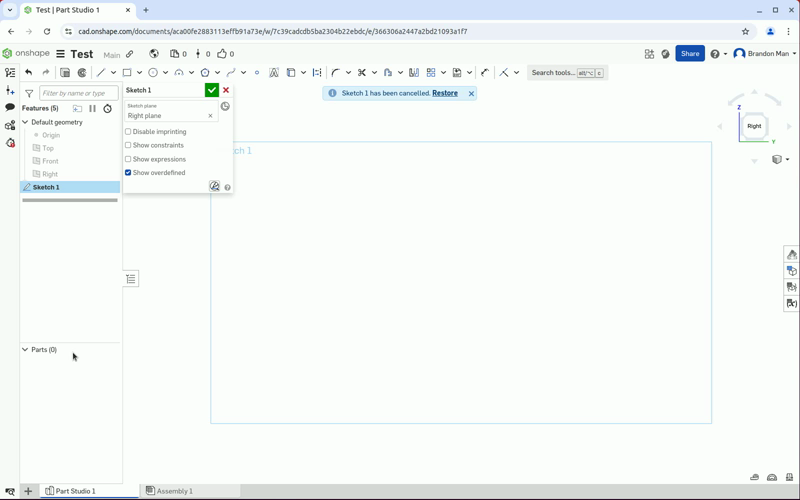
key(y)
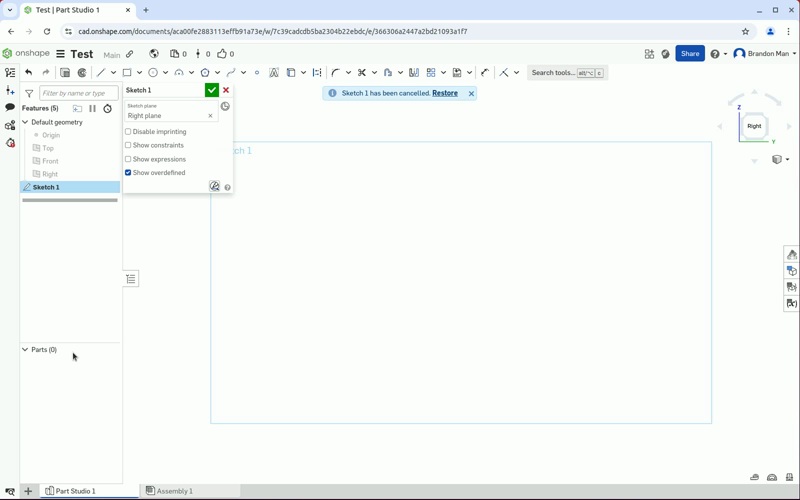
key(c)
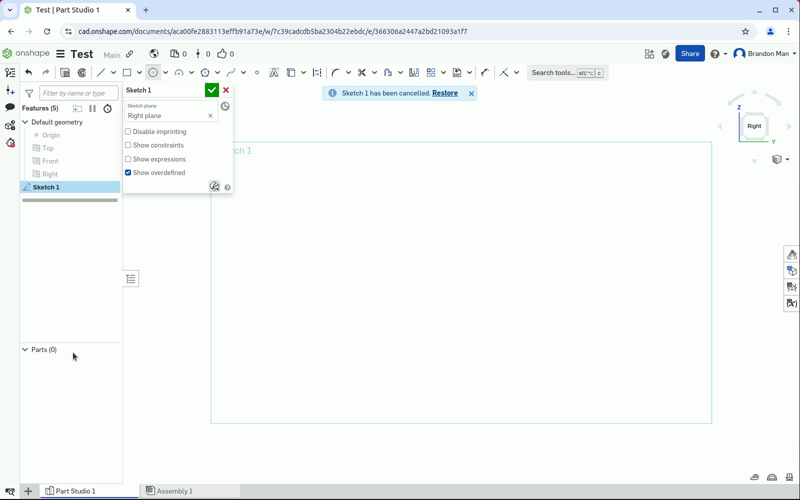
key_down(shift)
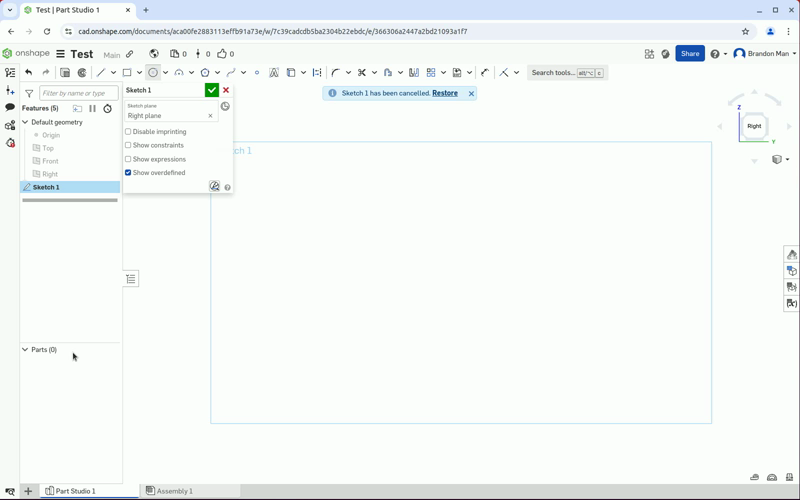
mouse_move(461, 282)
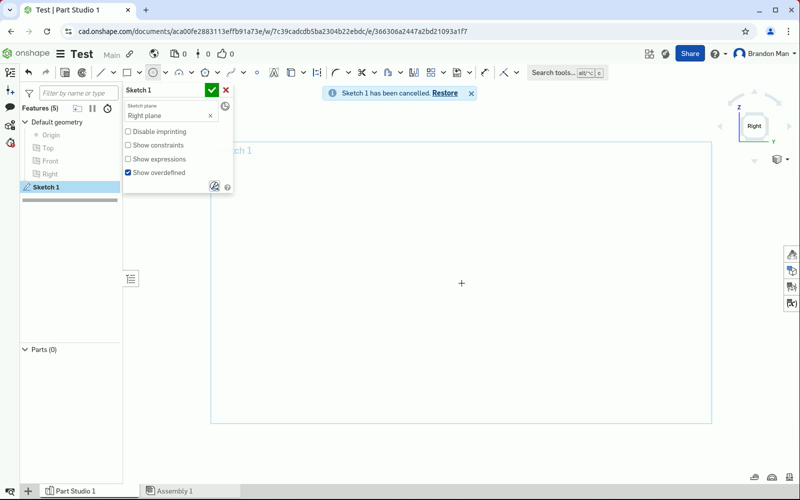
click(461, 282)
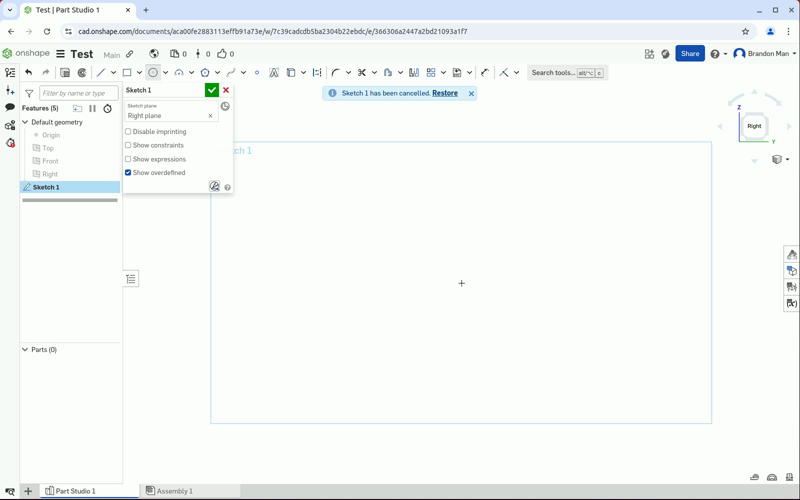
key_up(shift)
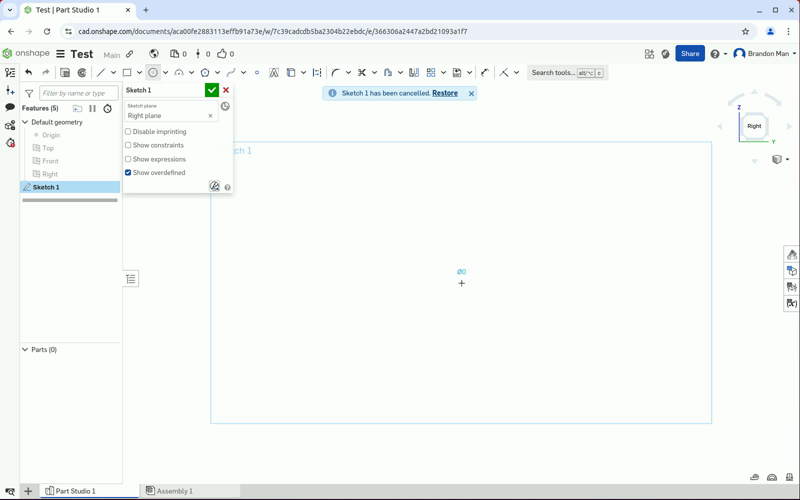
mouse_move(538, 282)
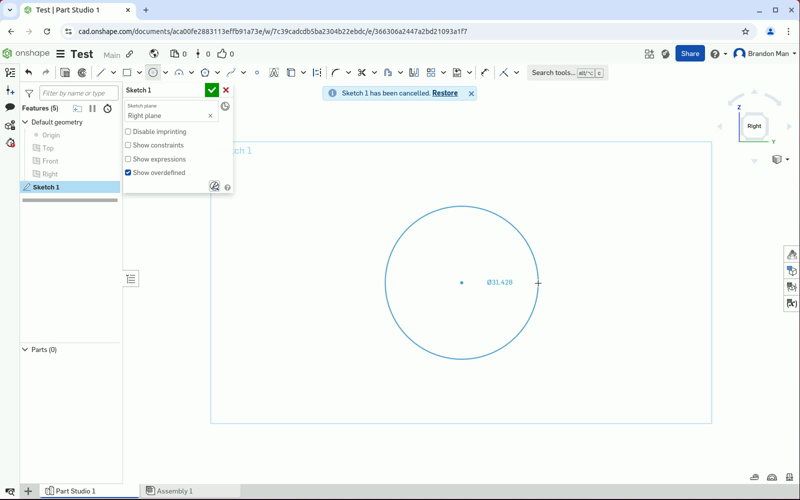
click(538, 282)
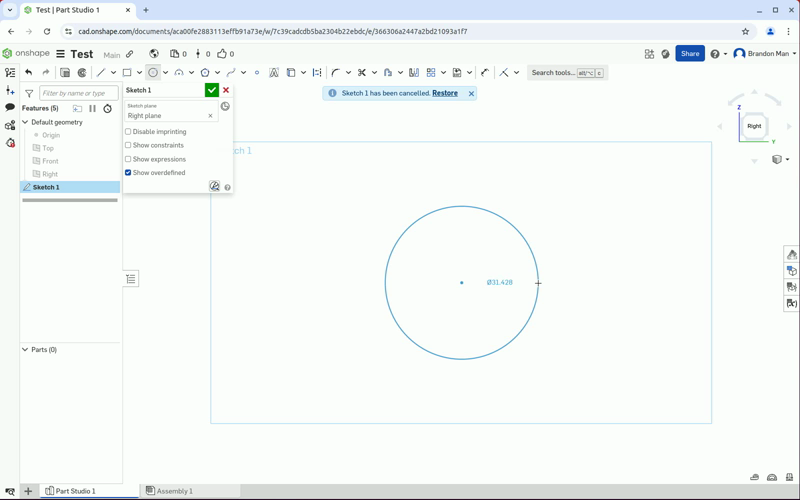
key(esc)
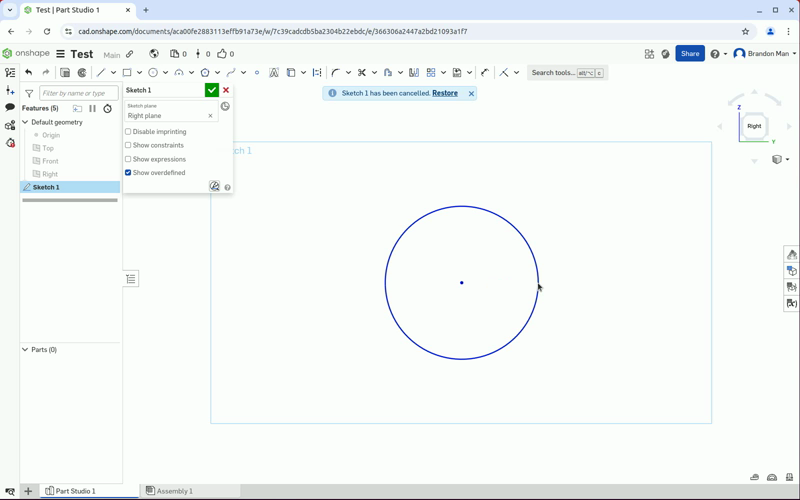
mouse_move(411, 287)
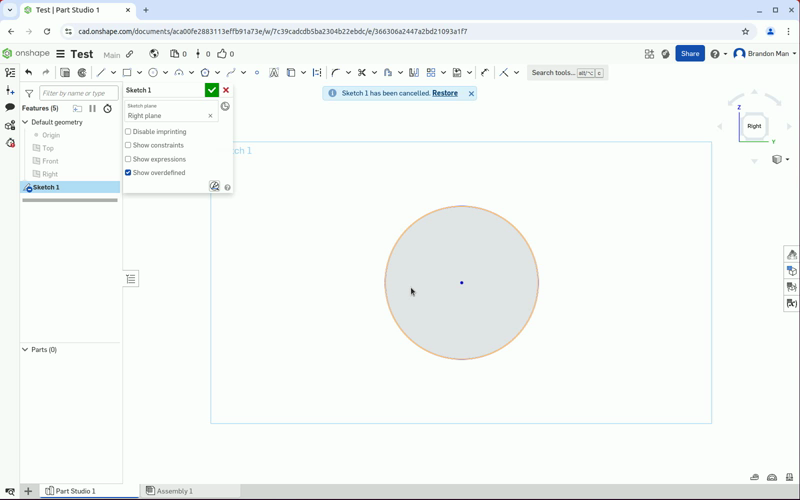
click(411, 287)
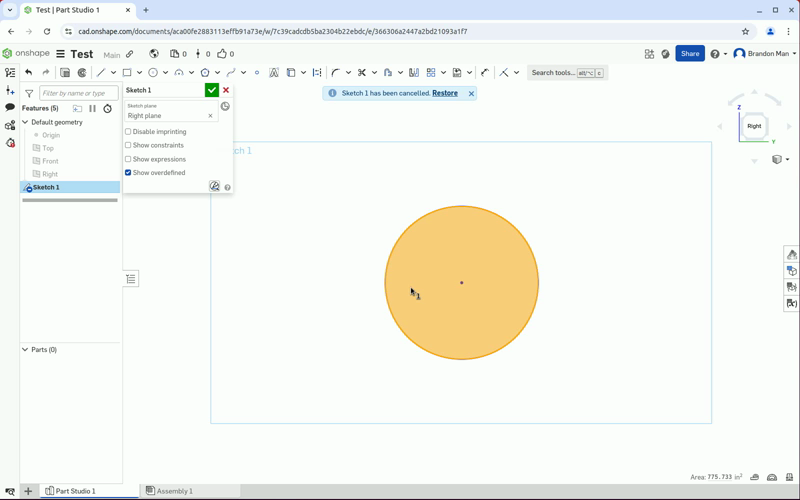
mouse_move(73, 352)
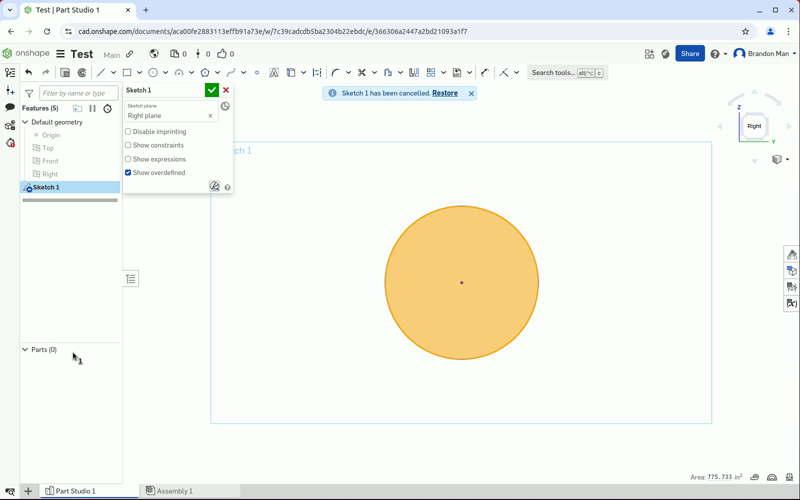
key(shift+y)
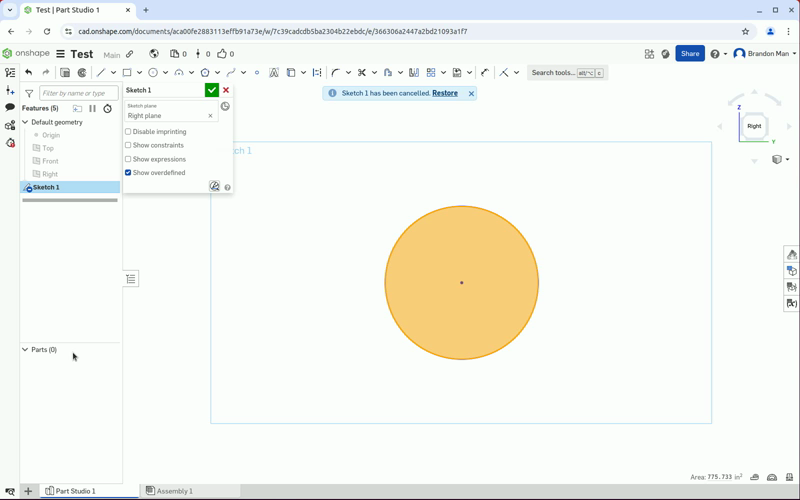
key(shift+e)
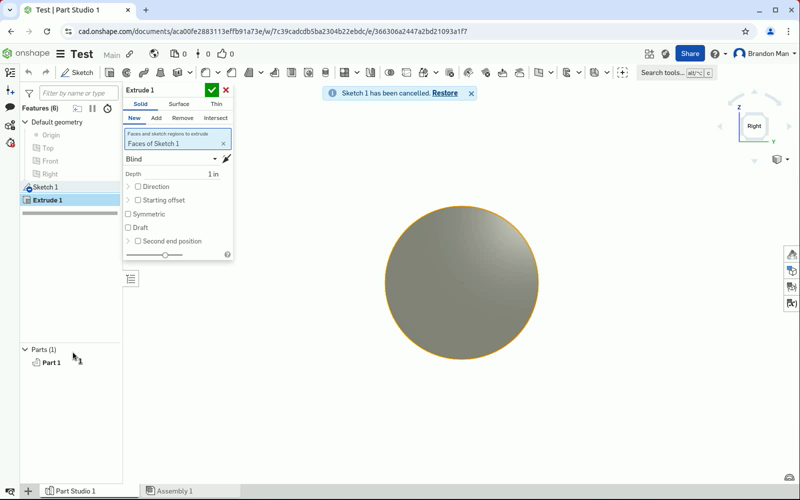
mouse_move(143, 106)
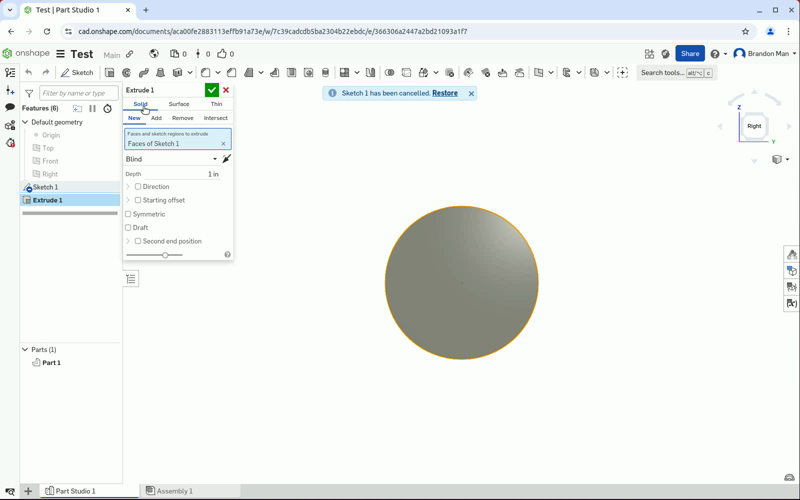
click(143, 106)
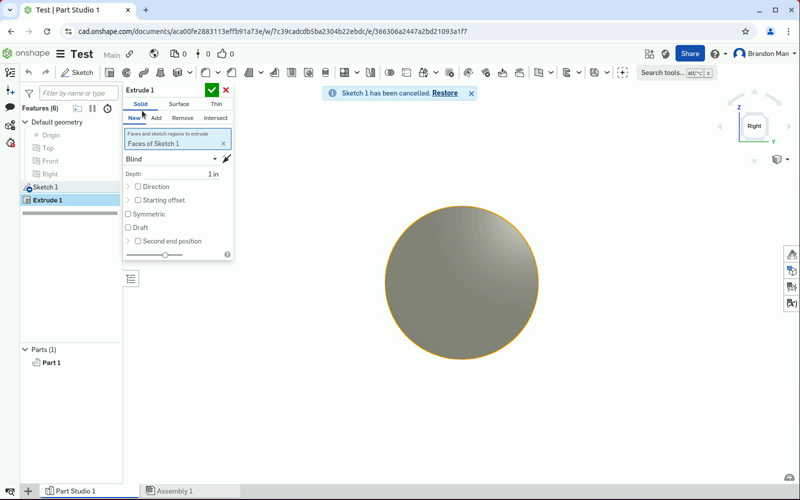
mouse_move(137, 120)
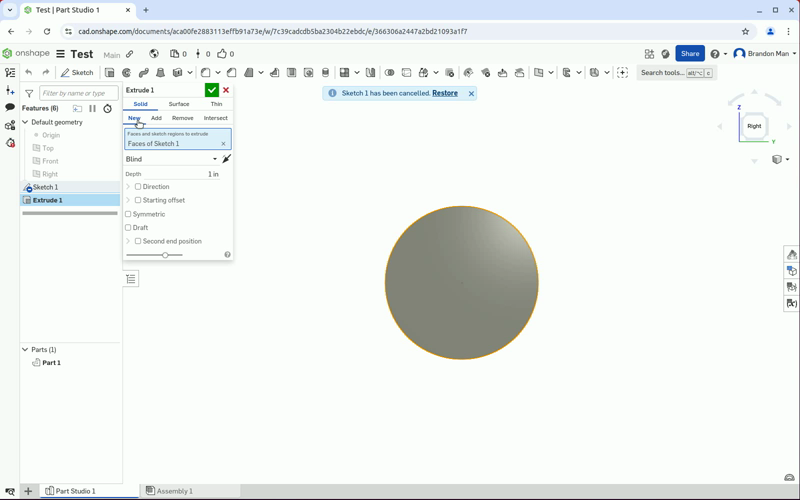
click(137, 120)
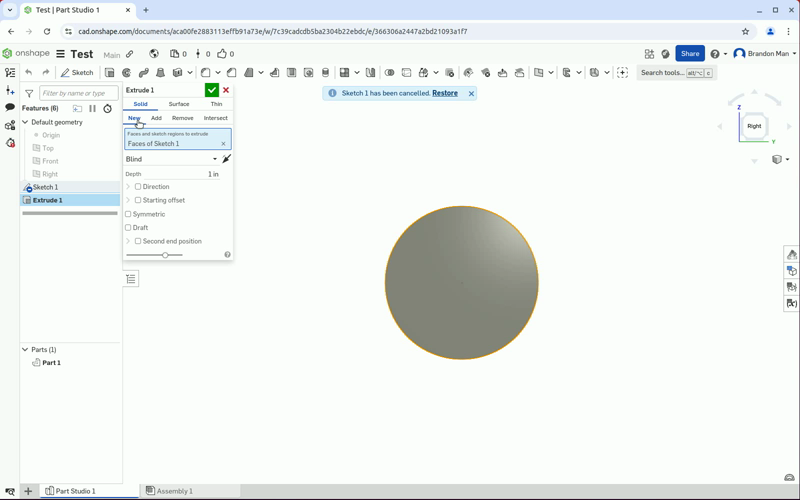
key(tab, 4)
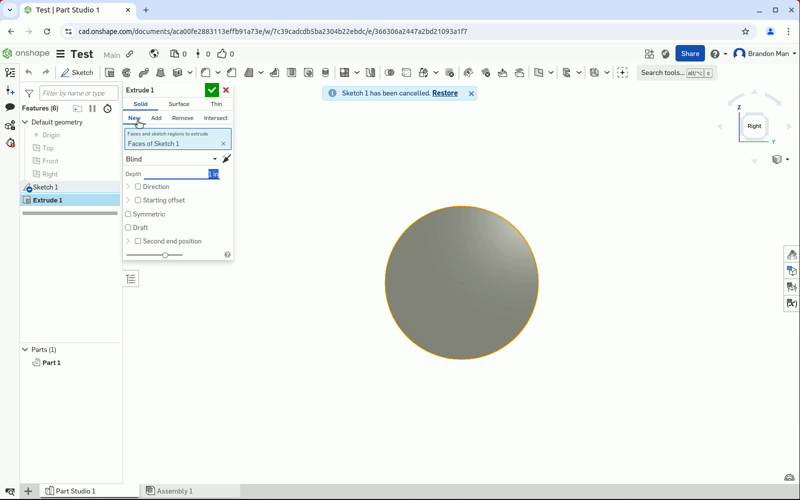
text(4.814)
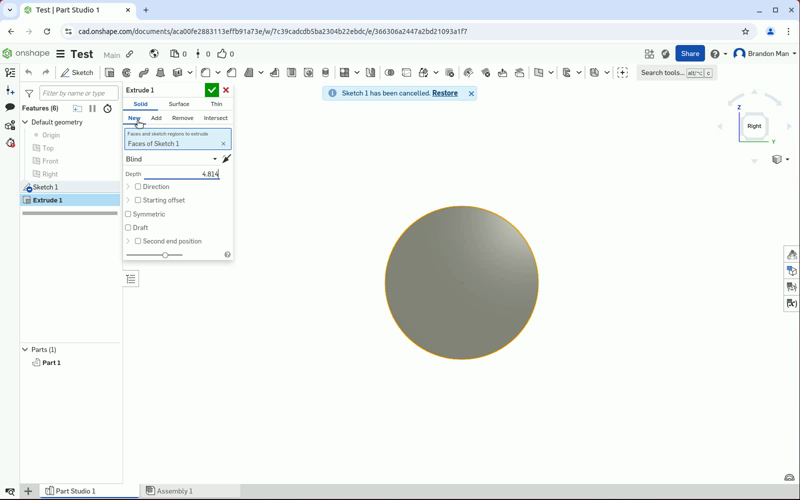
key(enter)
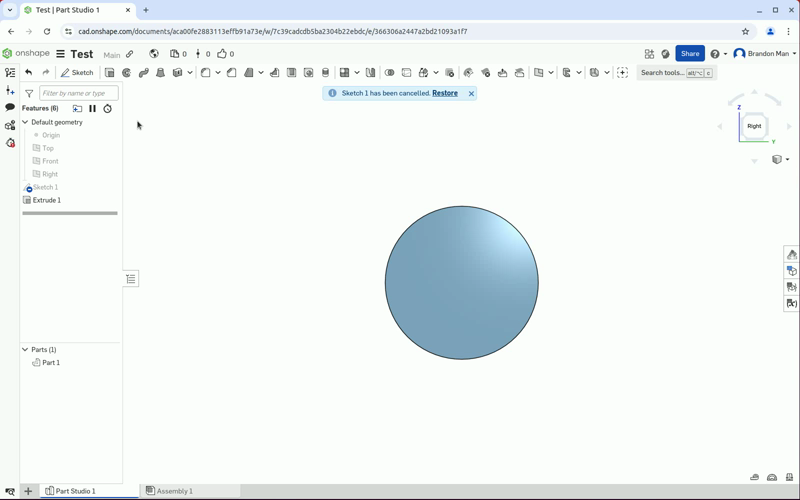
key(shift+h)
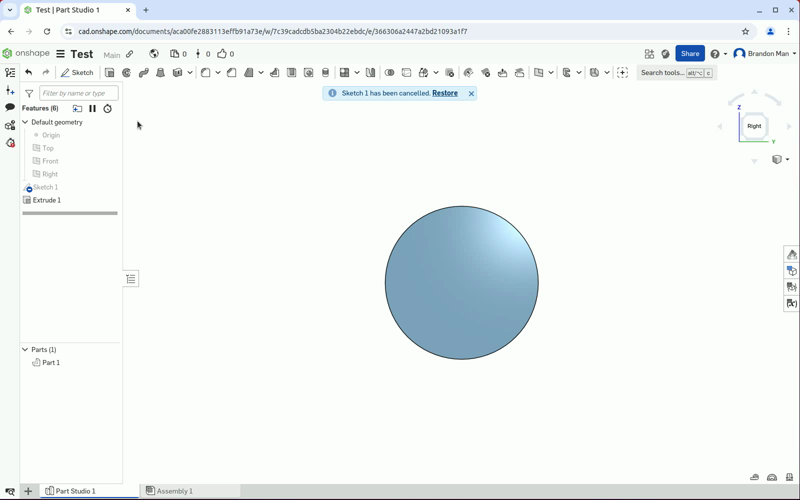
key(shift+h)
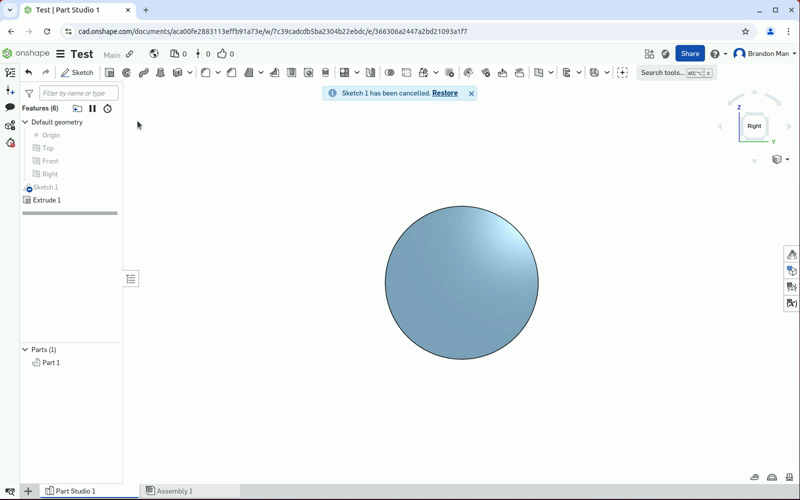
mouse_move(73, 189)
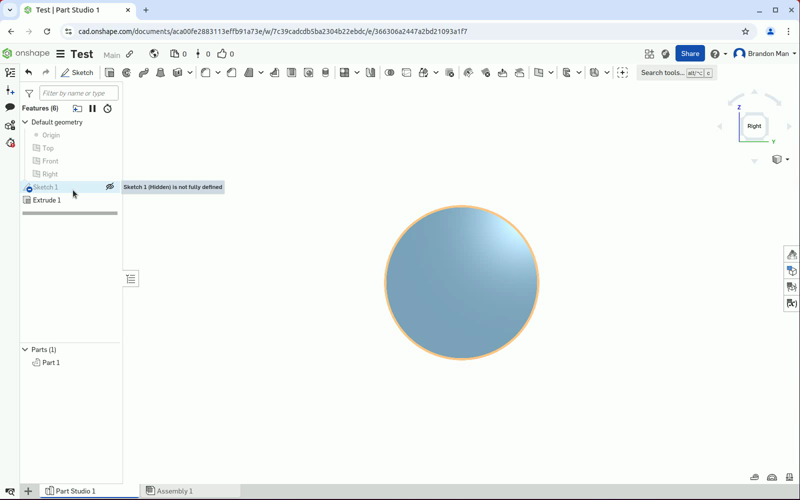
click(73, 189)
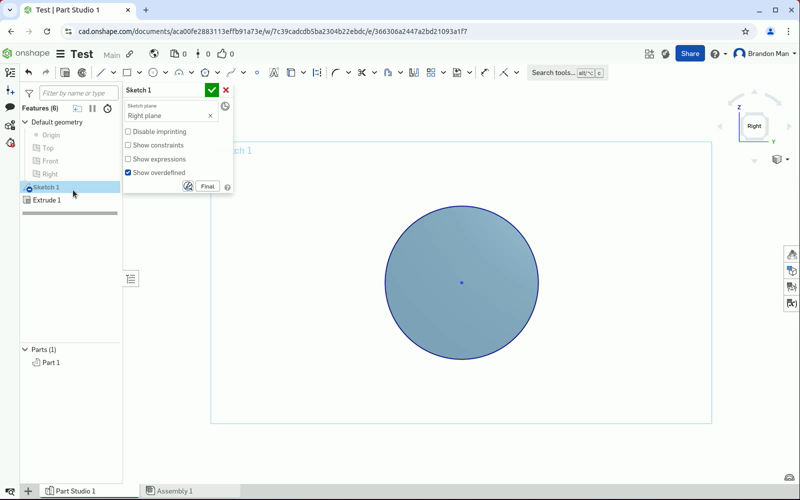
mouse_move(229, 92)
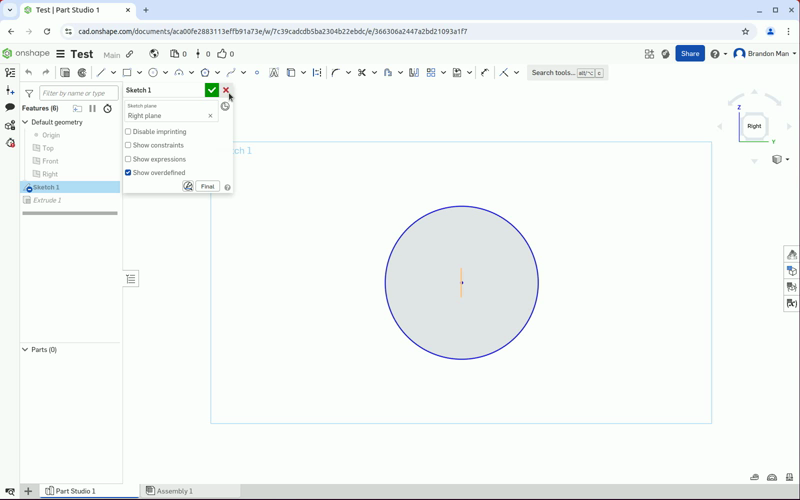
click(229, 92)
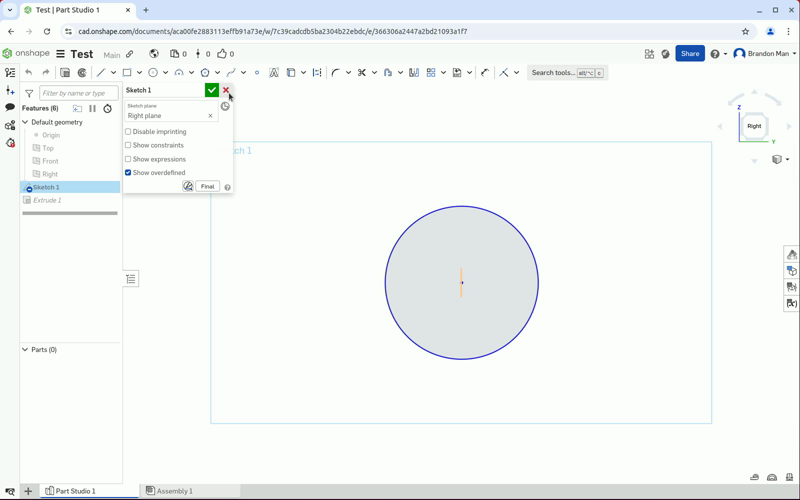
key(shift+s)
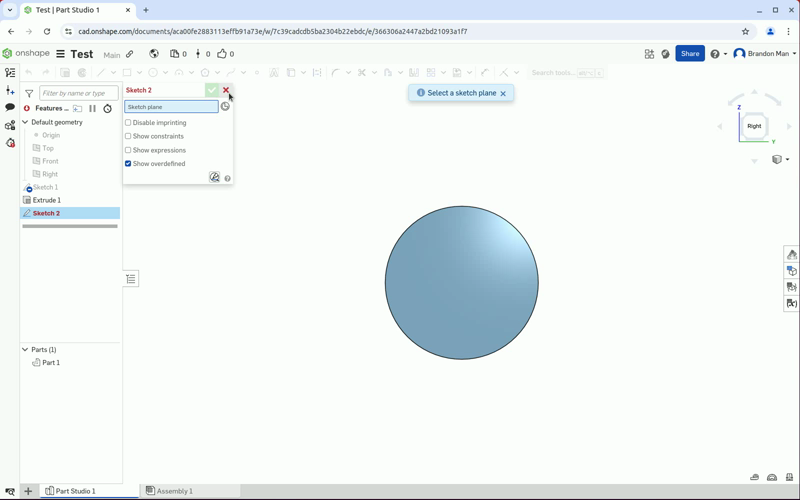
mouse_move(73, 176)
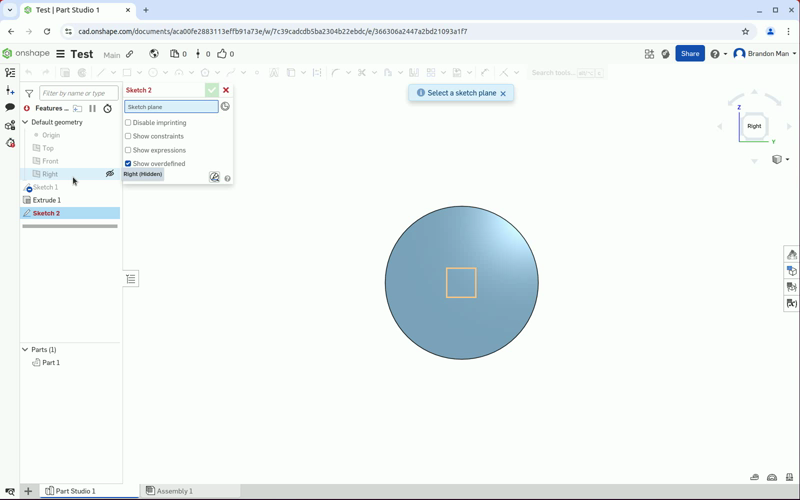
click(73, 176)
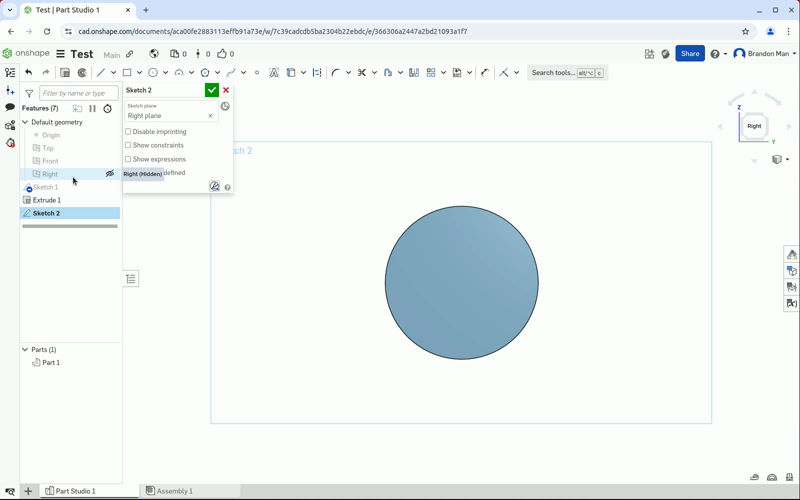
mouse_move(73, 352)
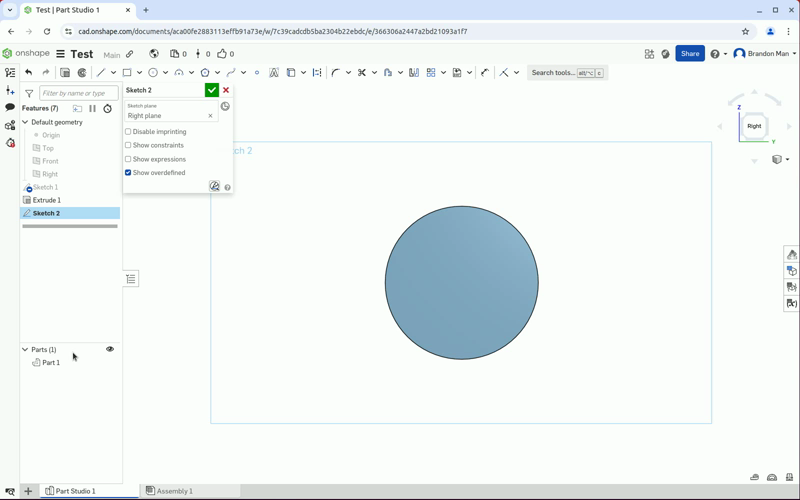
key(y)
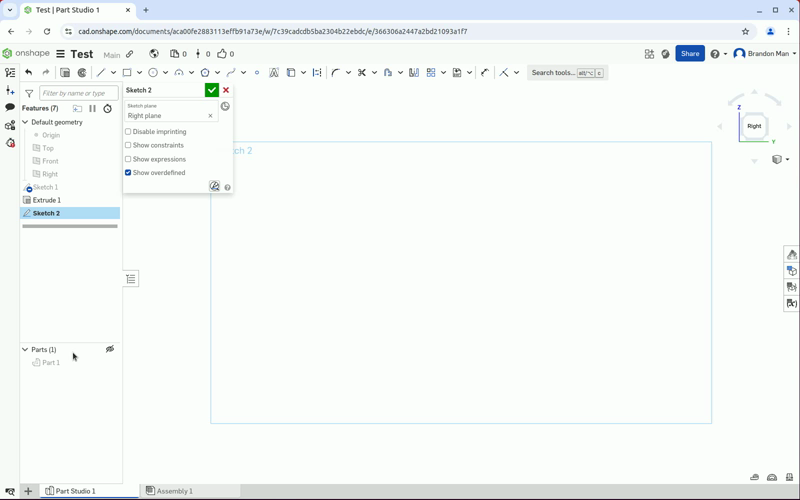
key(c)
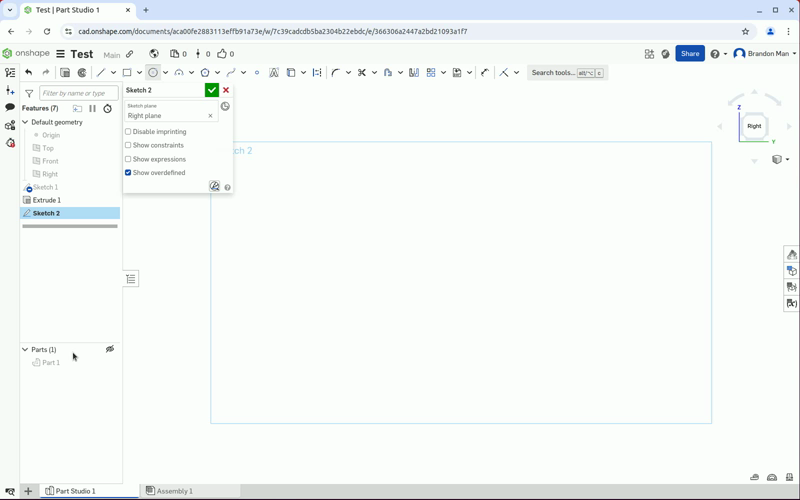
key_down(shift)
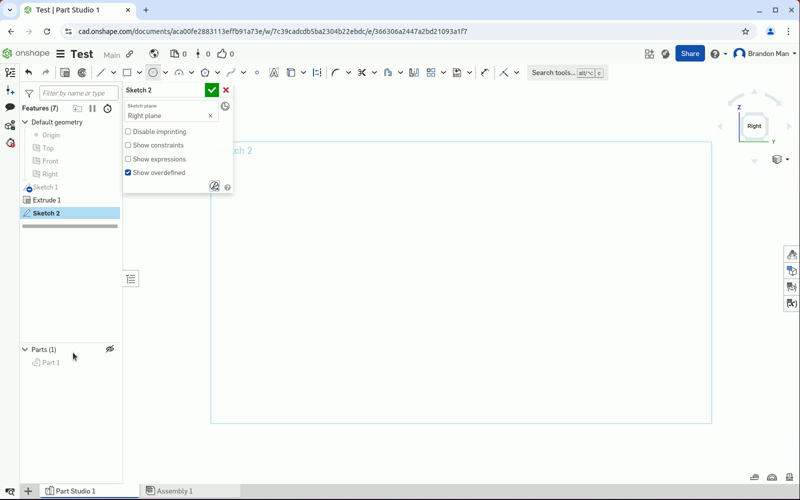
mouse_move(461, 282)
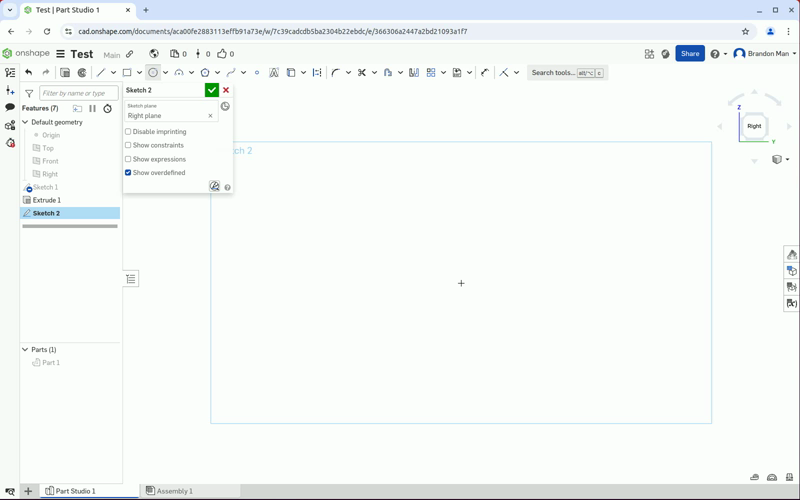
click(461, 282)
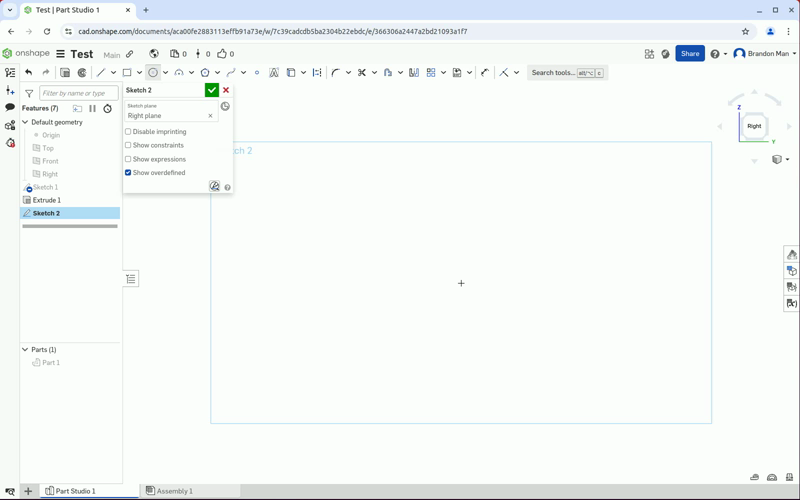
key_up(shift)
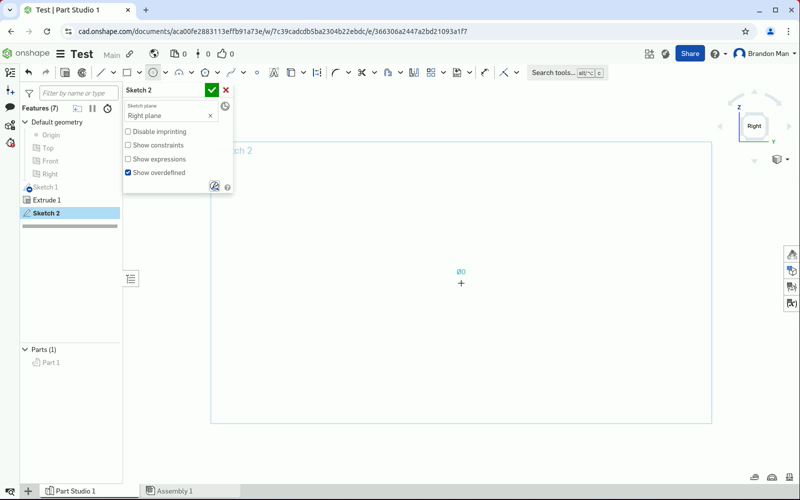
mouse_move(476, 282)
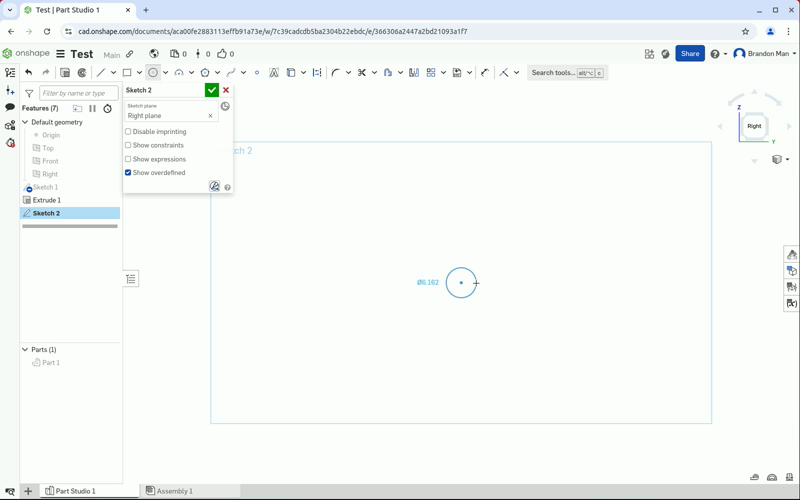
click(476, 282)
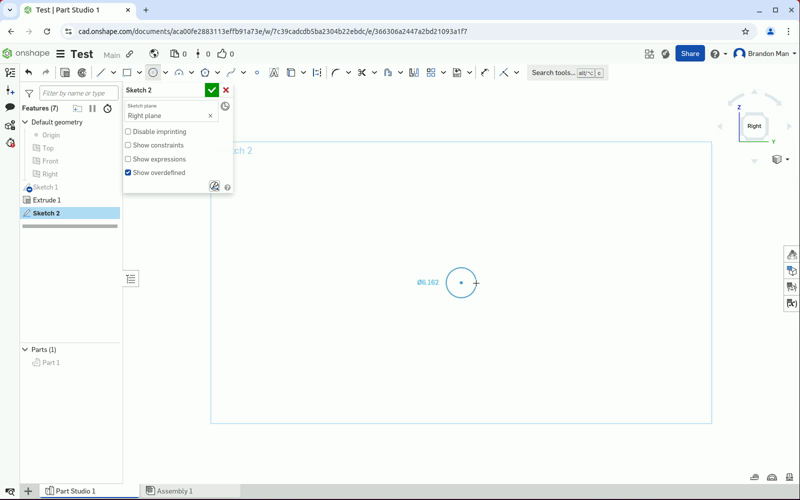
key(esc)
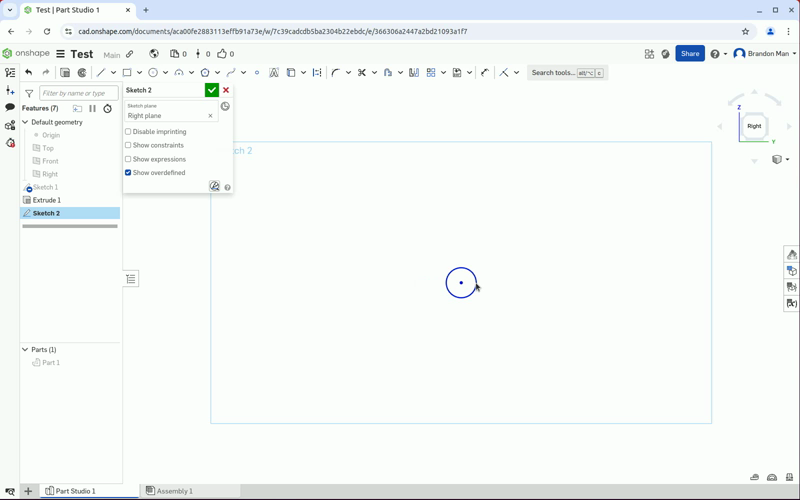
mouse_move(455, 291)
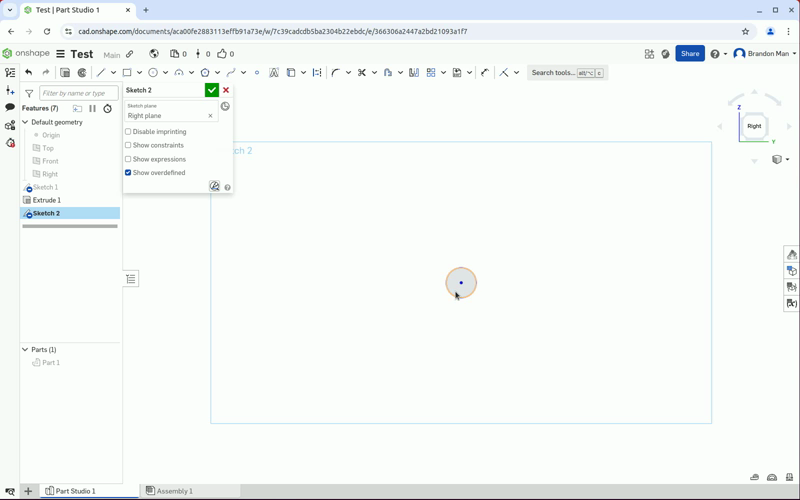
scroll(6)
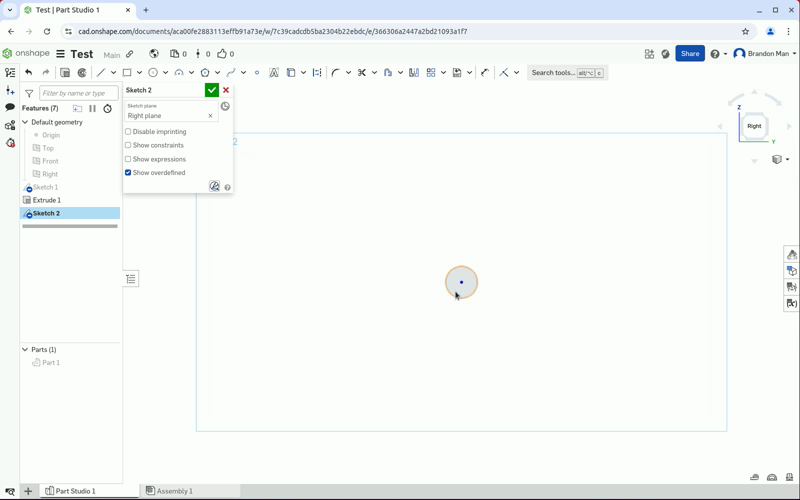
scroll(6)
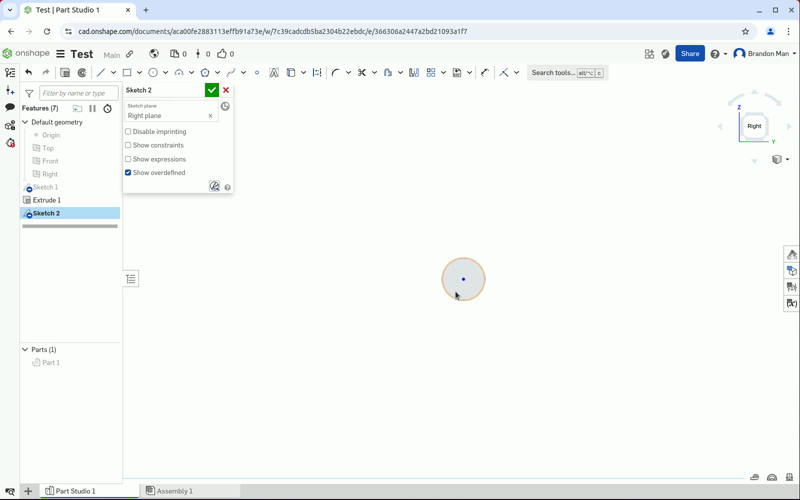
scroll(6)
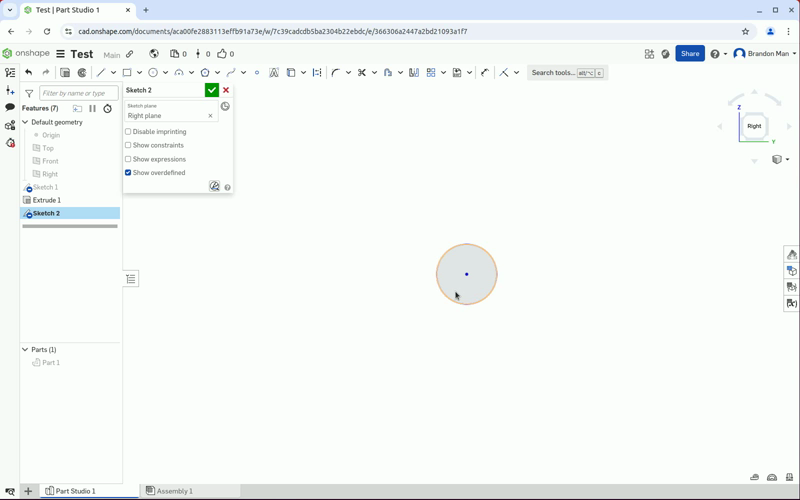
scroll(6)
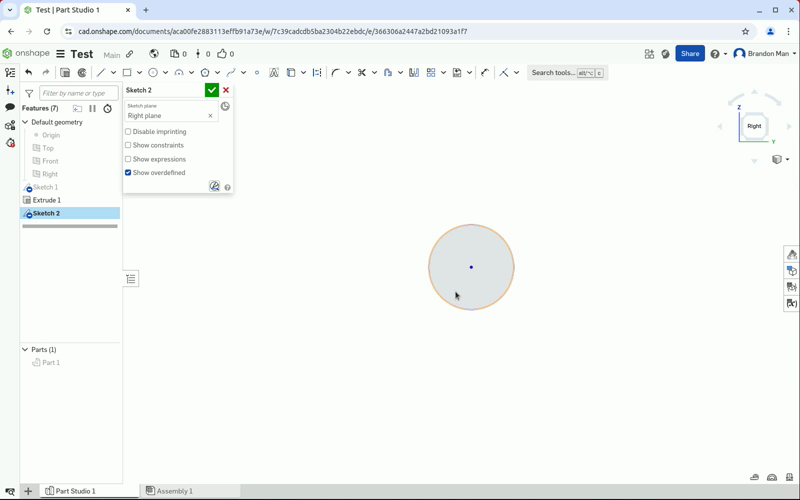
scroll(6)
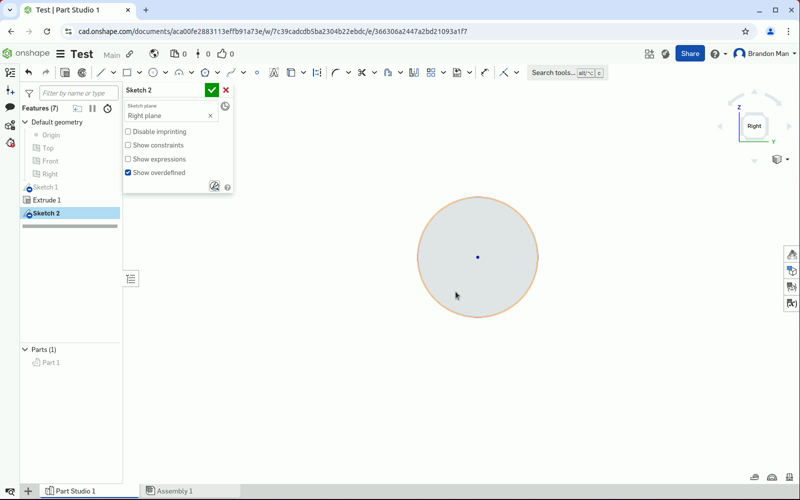
scroll(6)
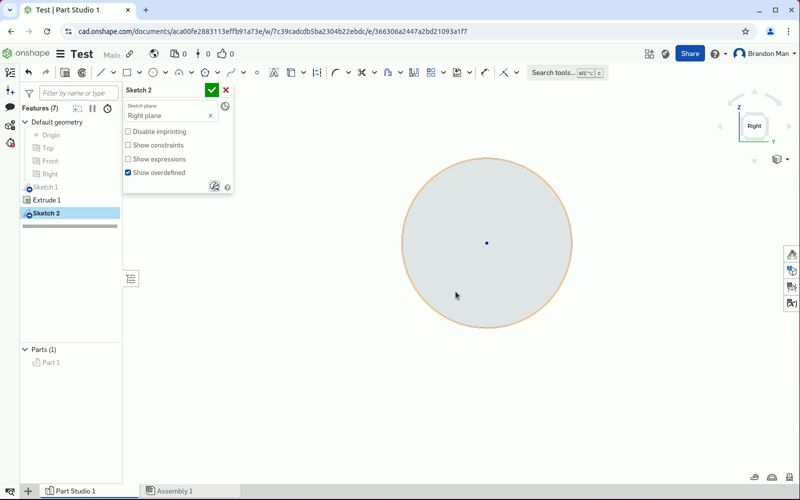
scroll(6)
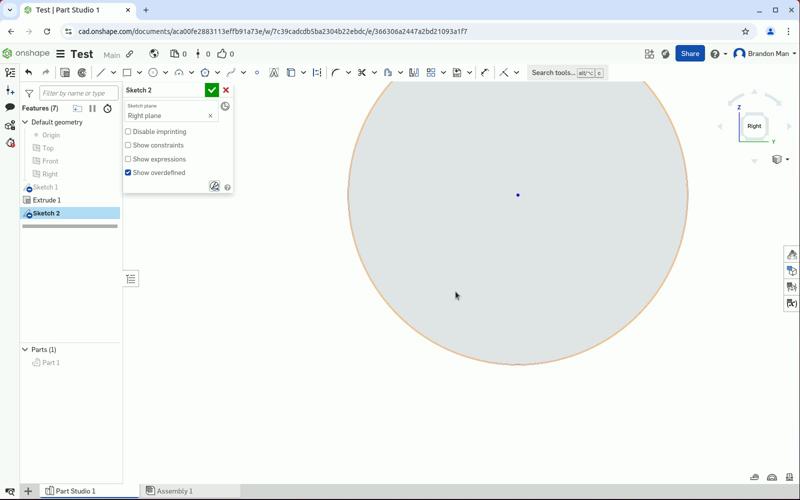
click(455, 291)
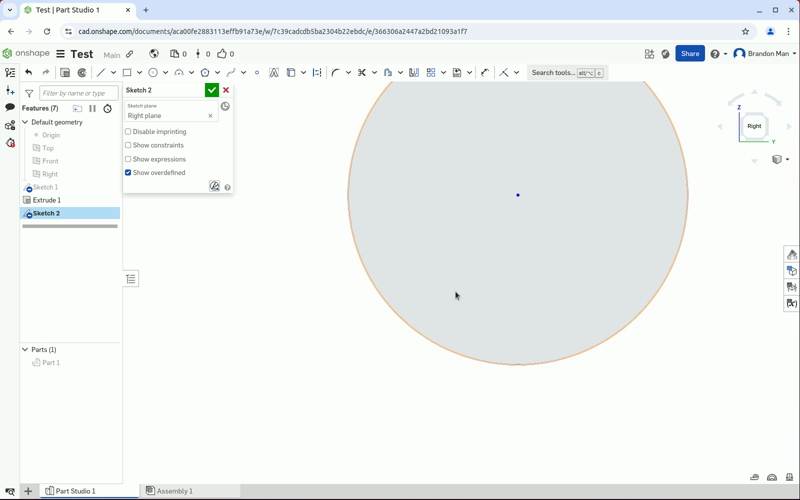
scroll(-6)
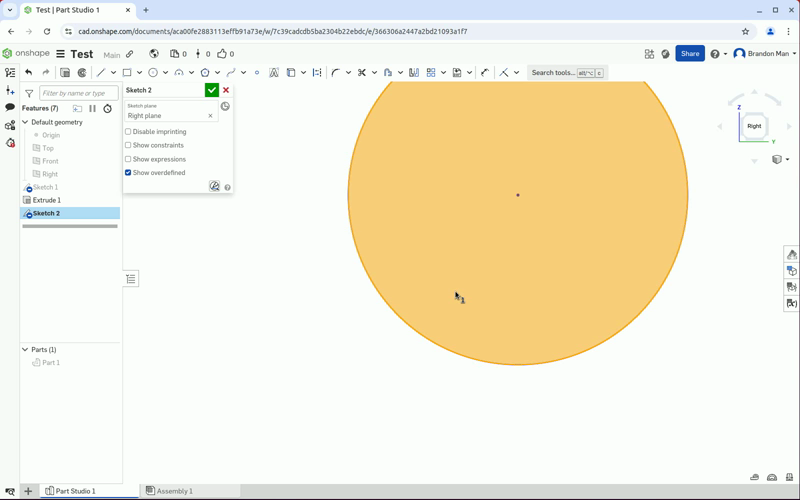
scroll(-6)
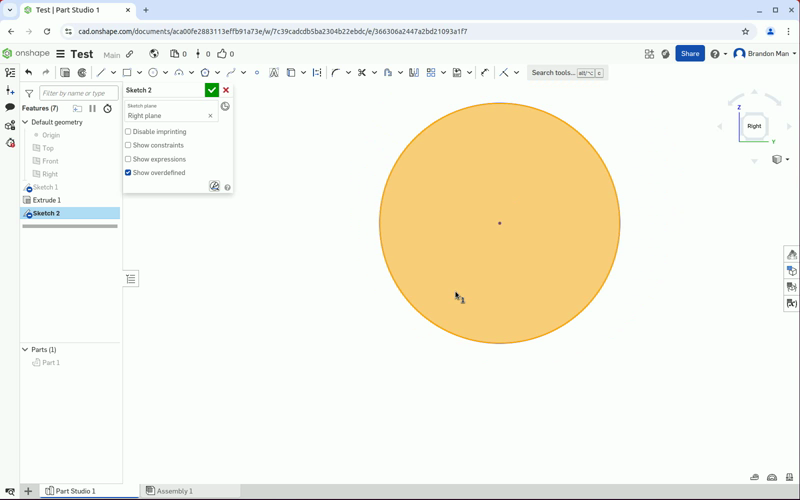
scroll(-6)
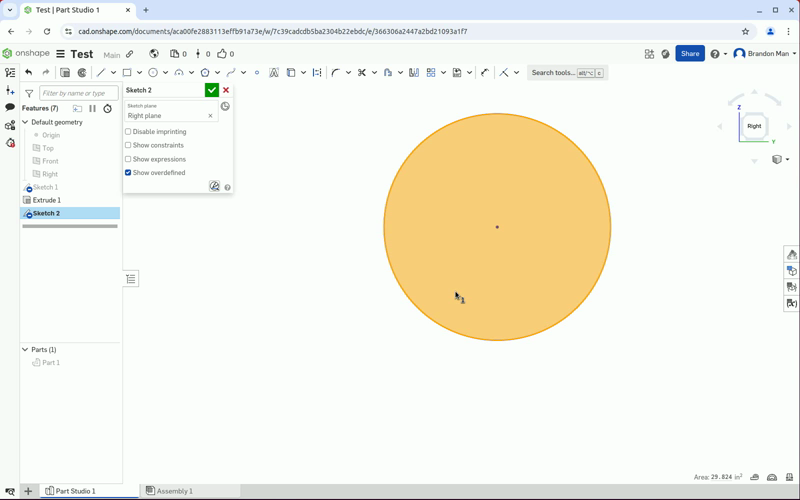
scroll(-6)
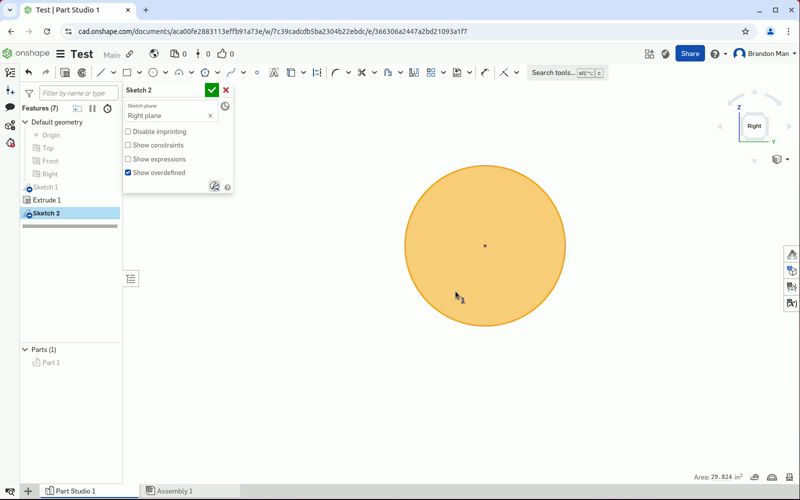
scroll(-6)
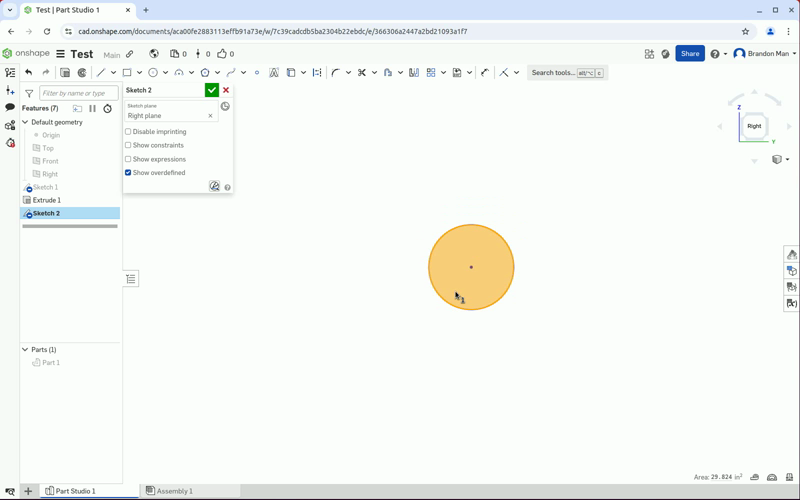
scroll(-6)
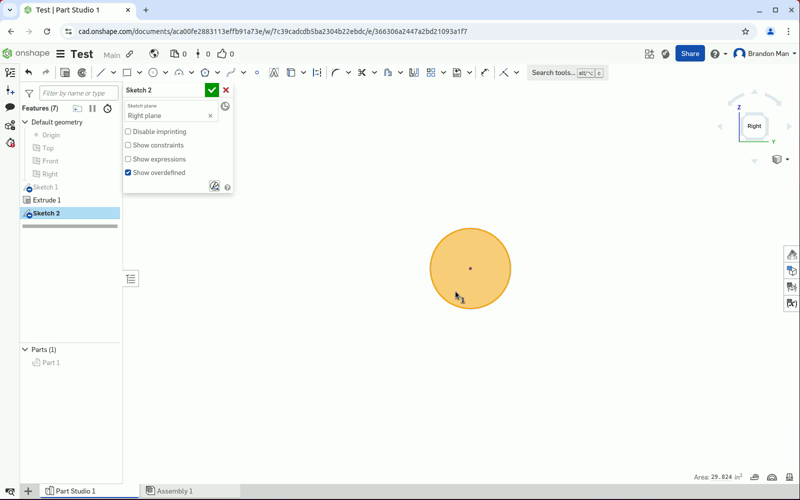
scroll(-6)
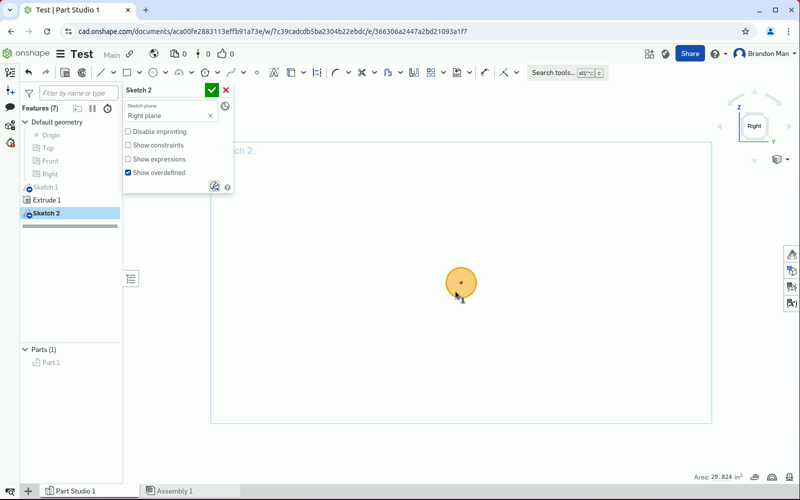
mouse_move(73, 352)
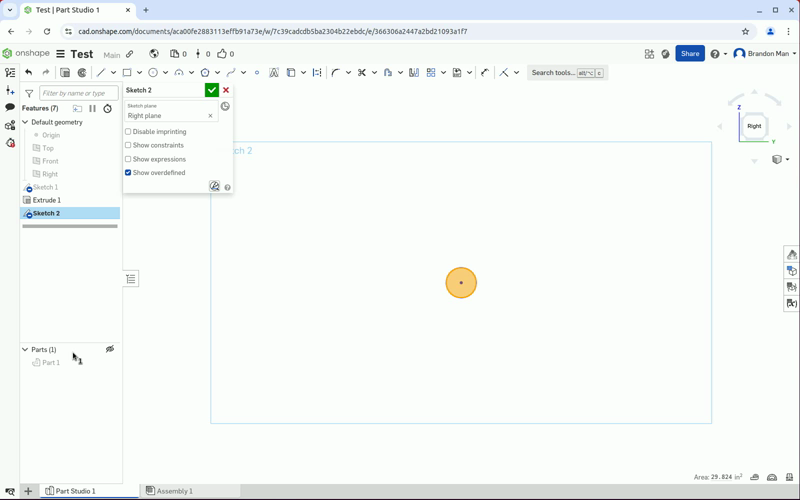
key(shift+y)
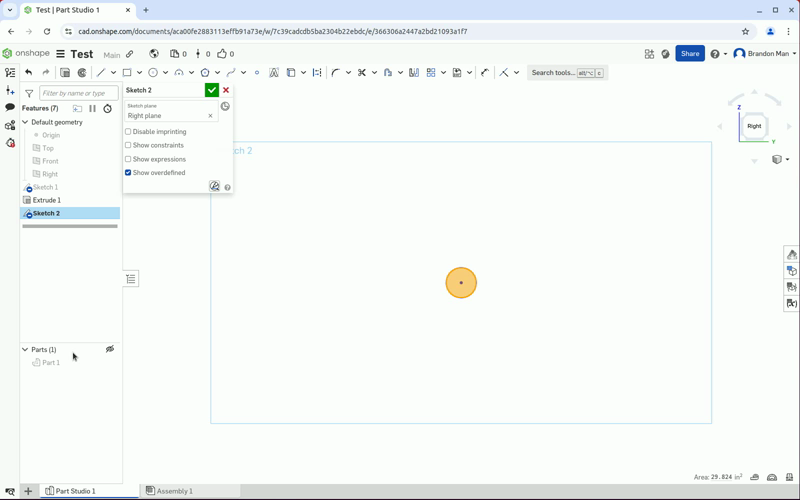
key(shift+e)
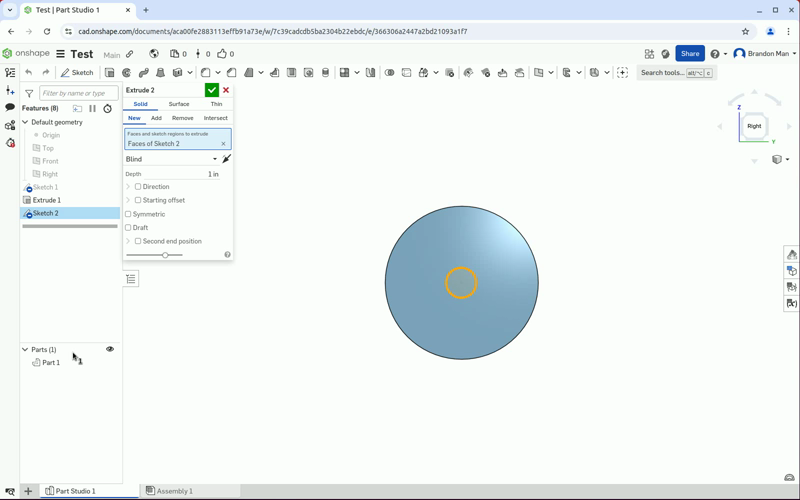
mouse_move(143, 106)
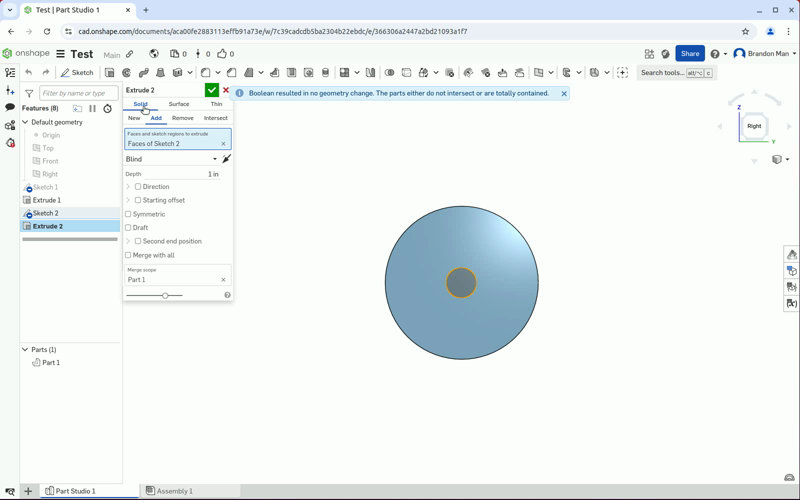
click(143, 106)
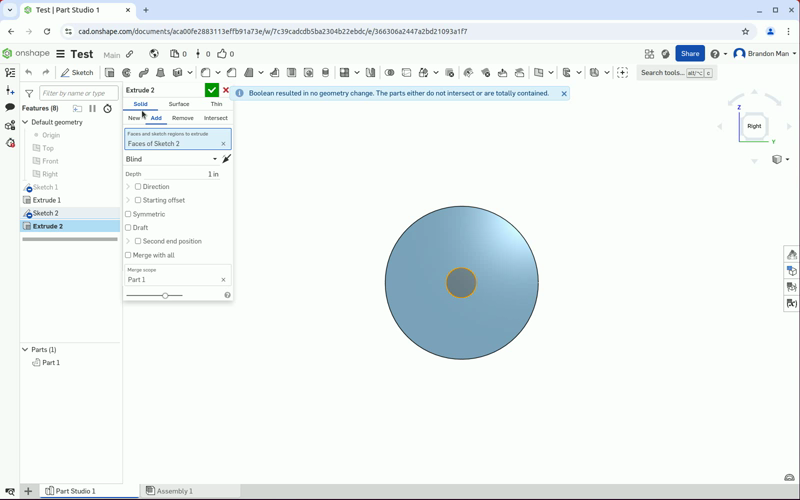
mouse_move(137, 120)
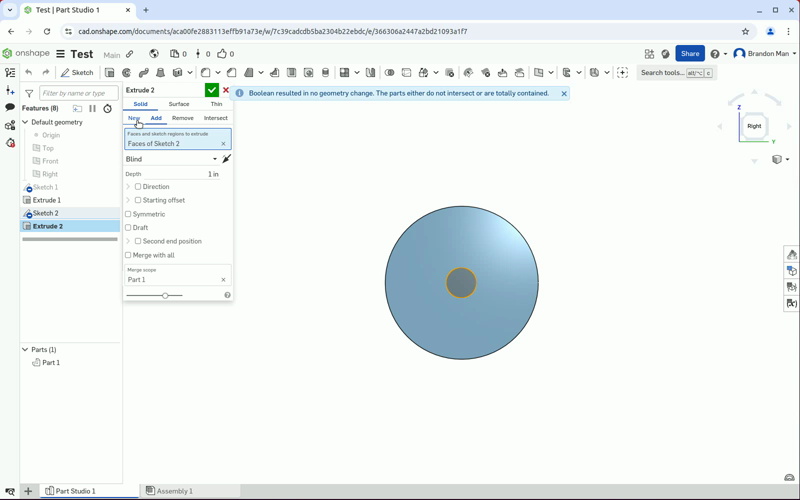
click(137, 120)
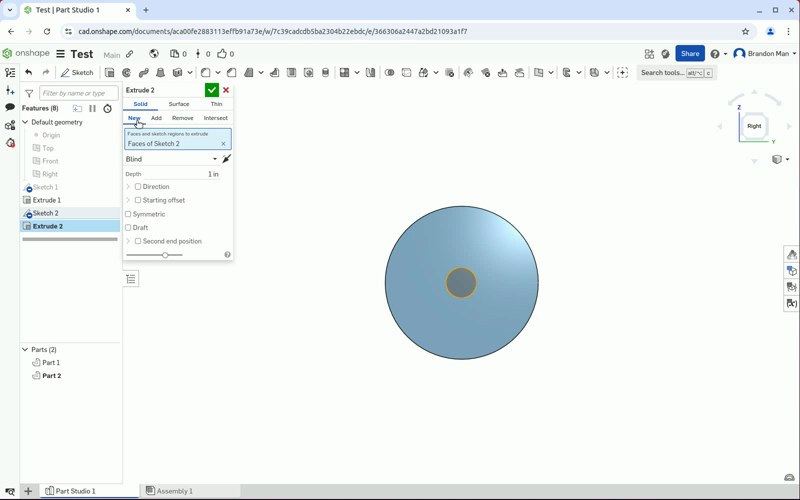
key(tab, 4)
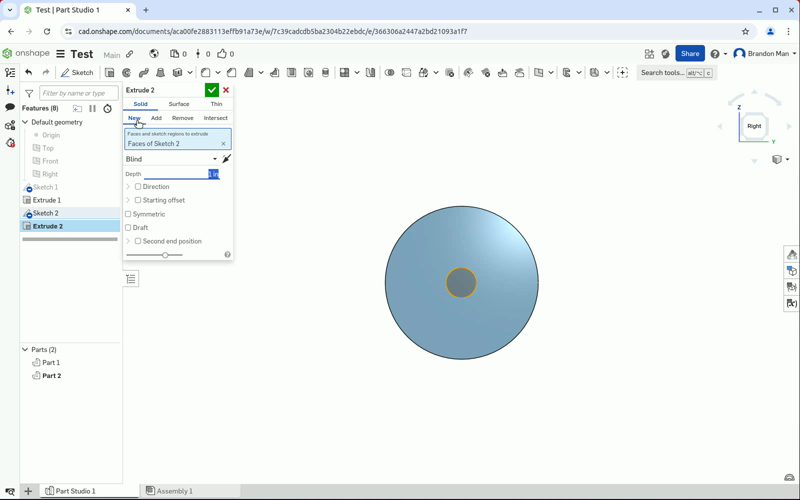
text(17.813)
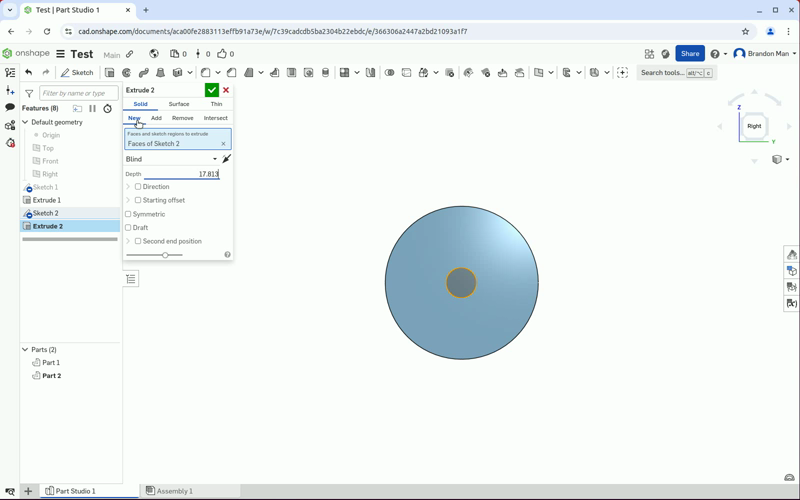
key(enter)
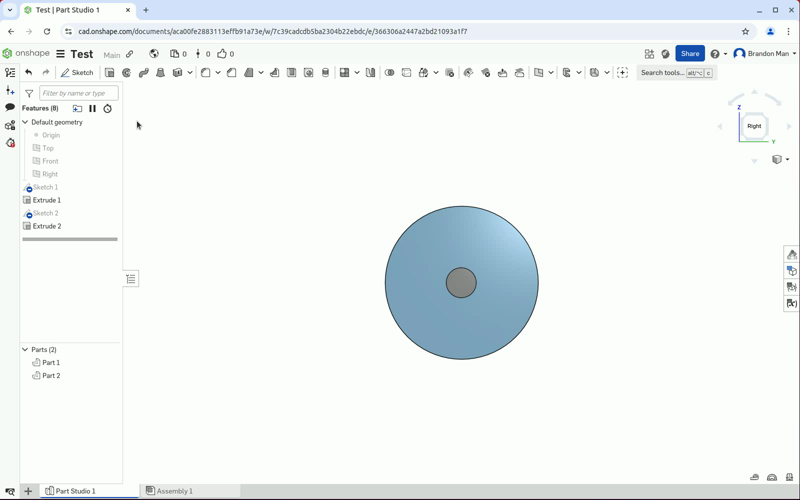
key(shift+h)
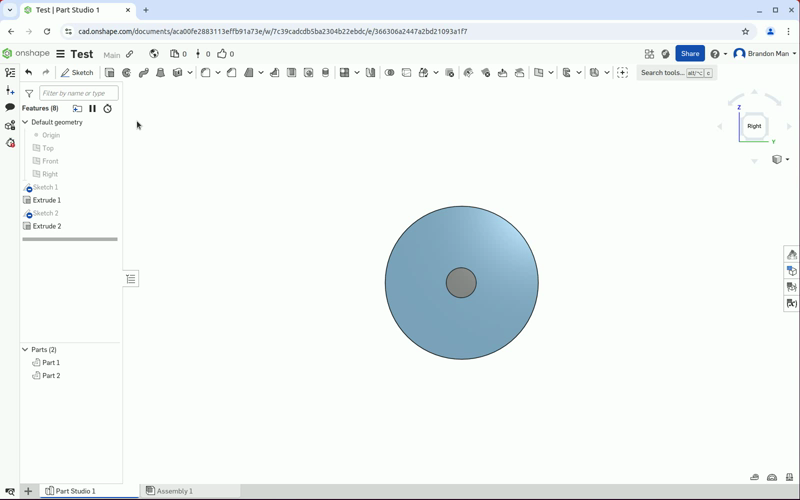
key(shift+h)
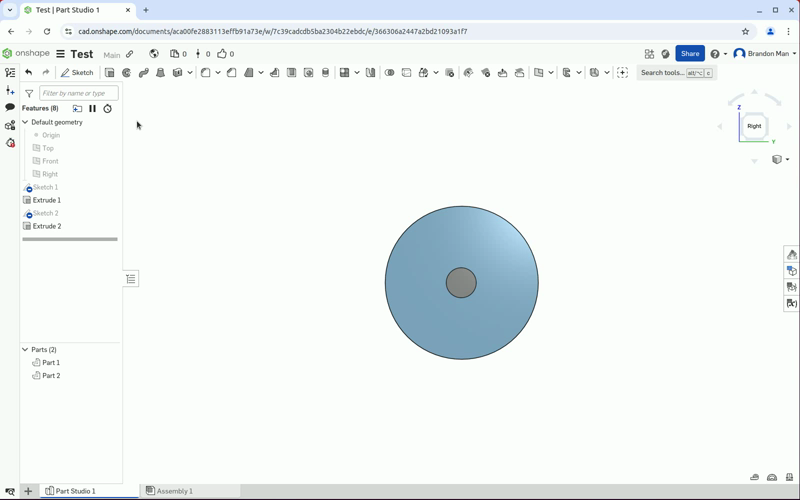
mouse_move(73, 189)
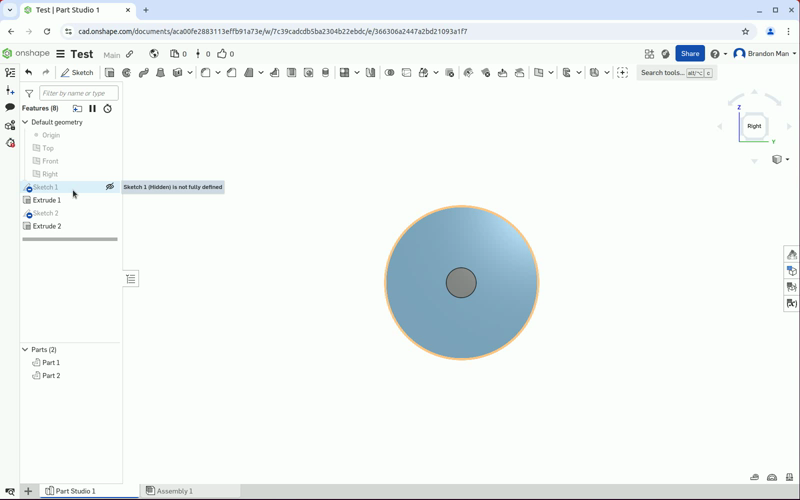
click(73, 189)
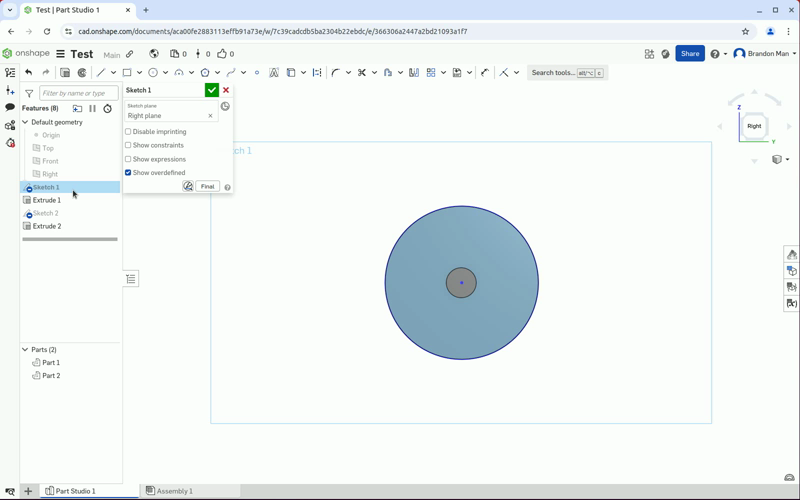
mouse_move(229, 92)
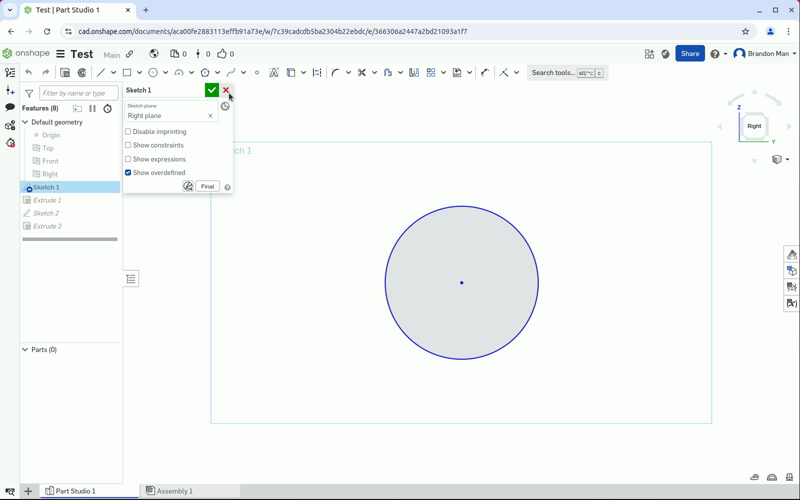
click(229, 92)
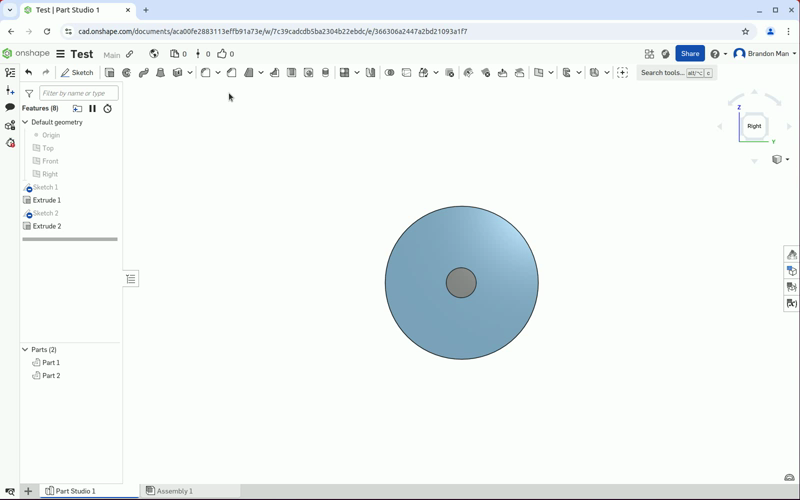
mouse_move(541, 75)
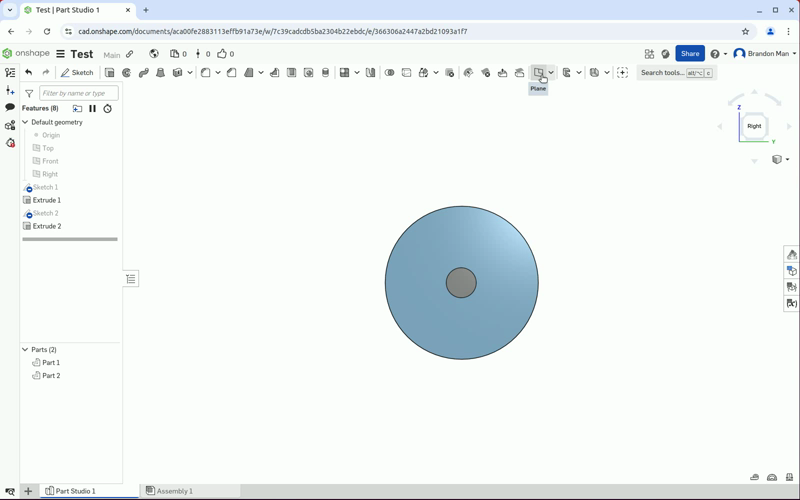
click(541, 75)
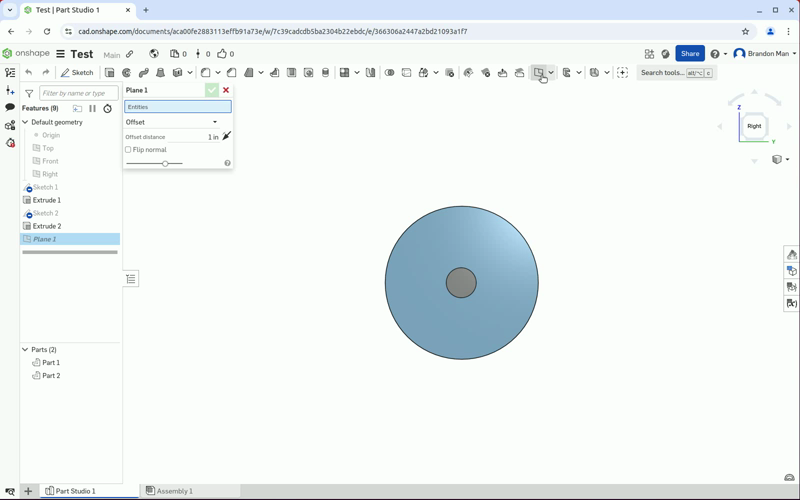
mouse_move(73, 176)
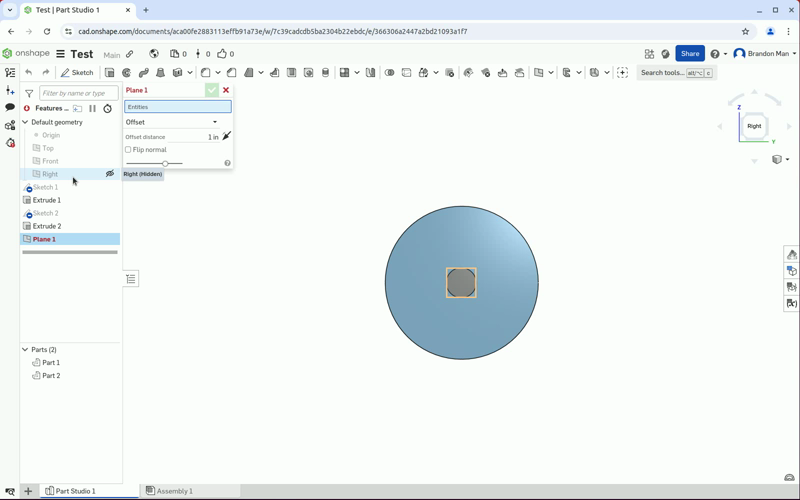
click(73, 176)
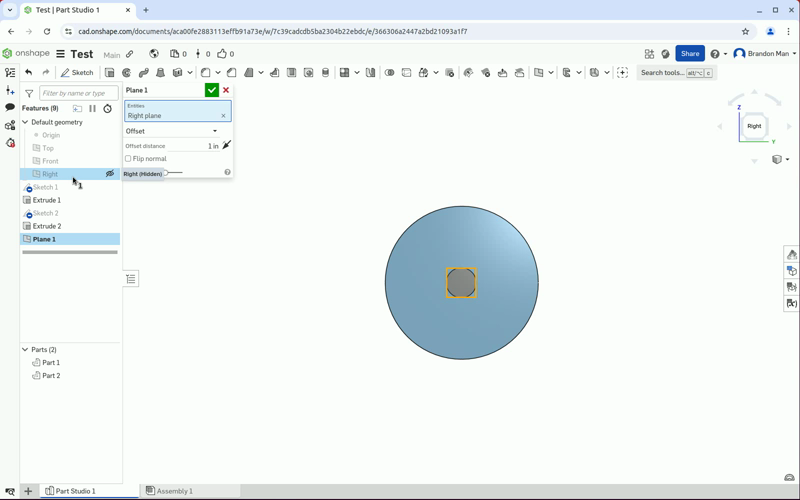
key(tab, 2)
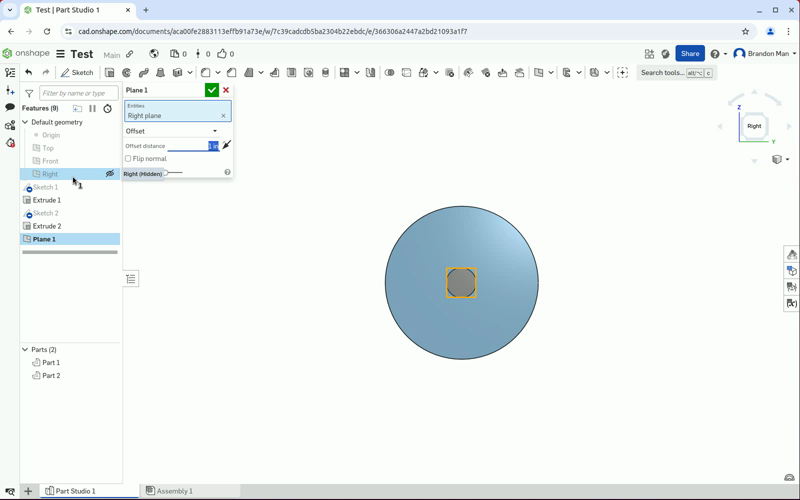
text(4.807)
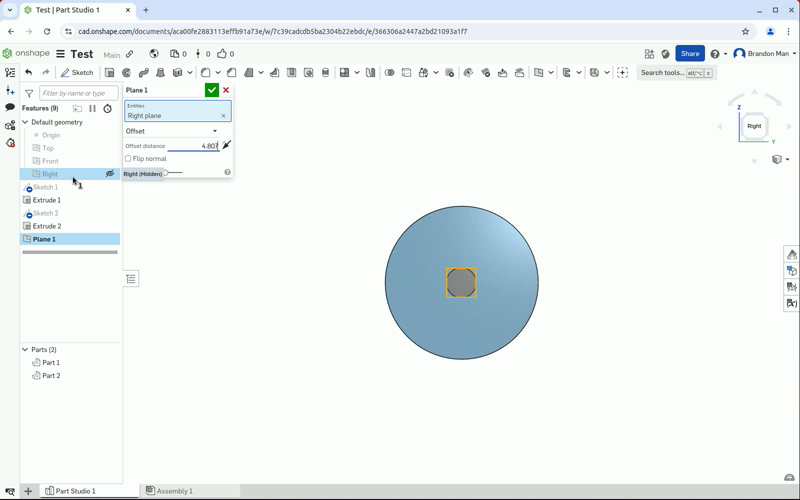
key(enter, 2)
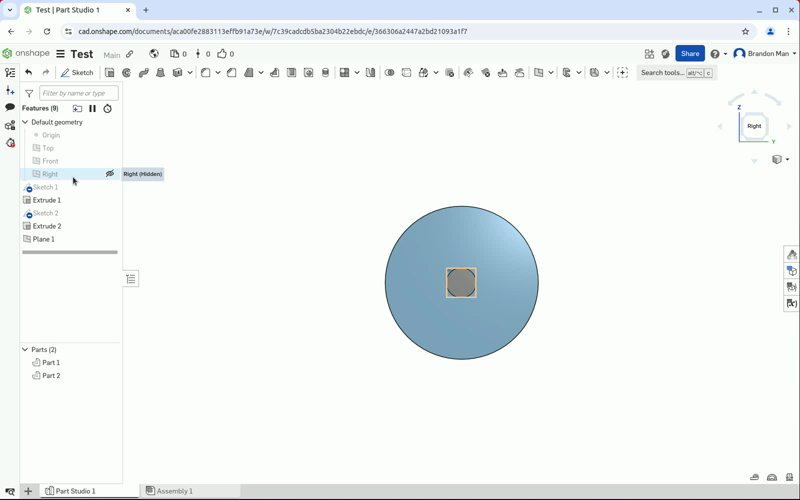
key(shift+s)
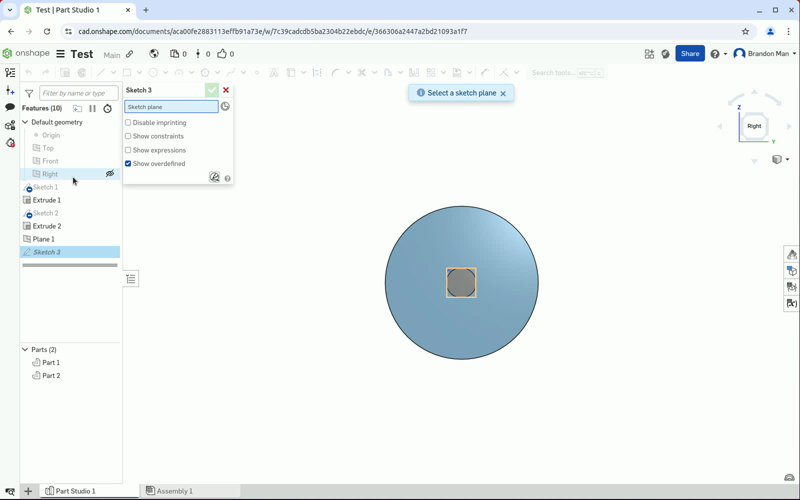
mouse_move(73, 241)
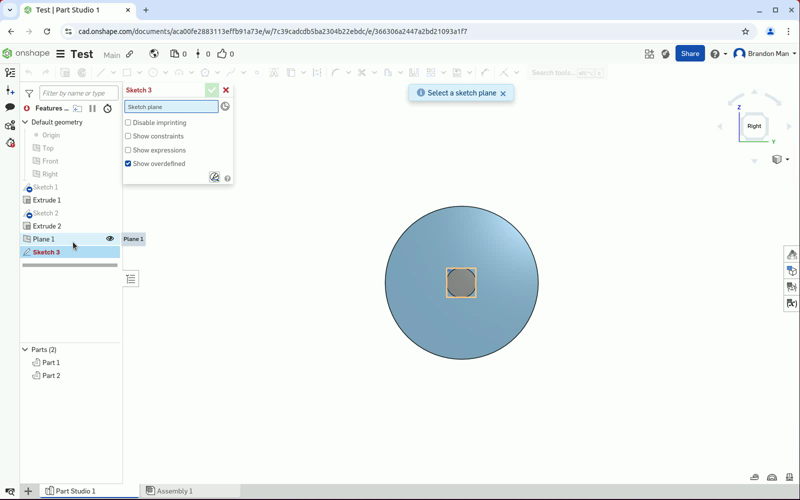
click(73, 241)
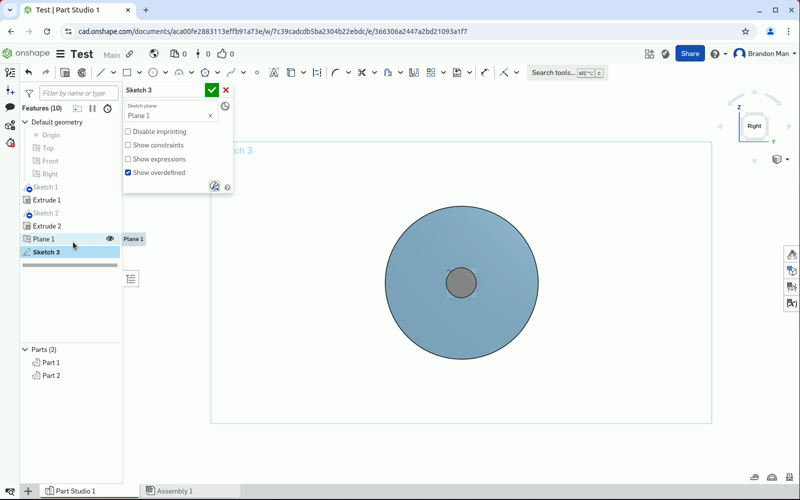
mouse_move(73, 352)
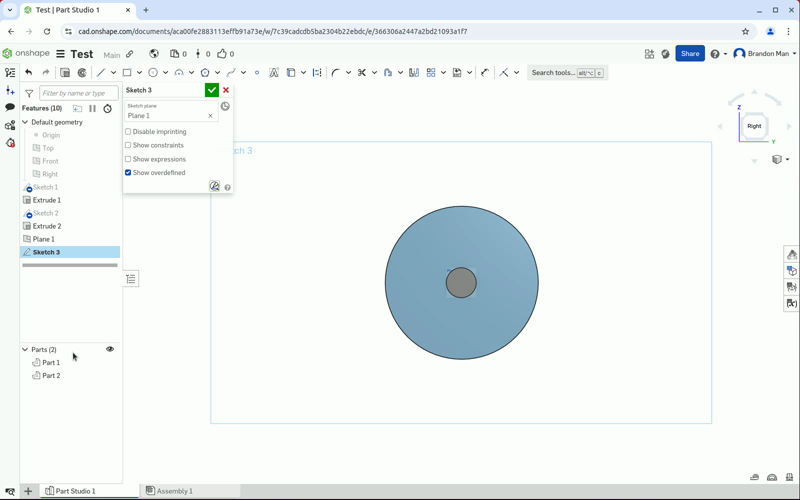
key(y)
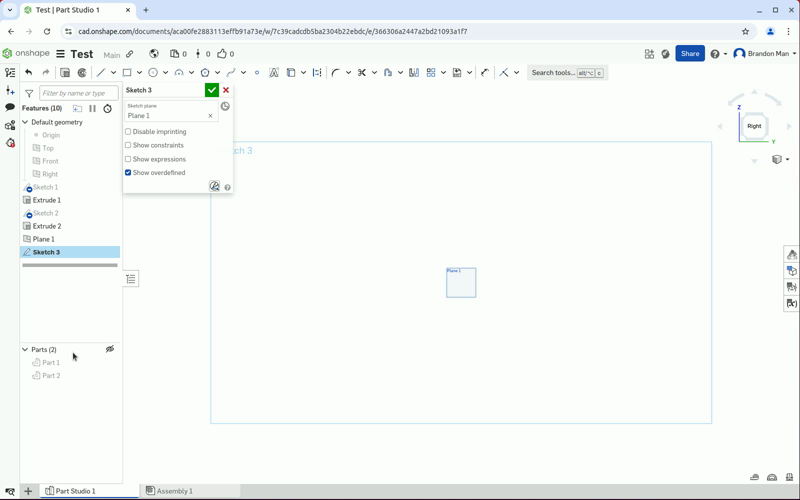
key(c)
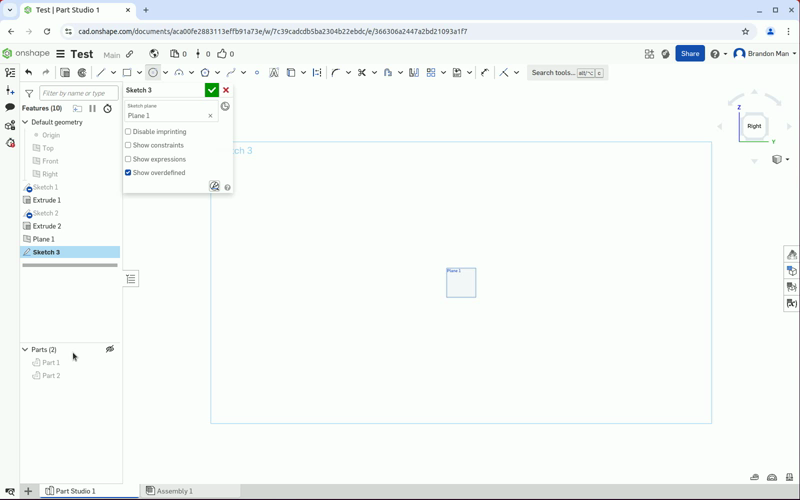
key_down(shift)
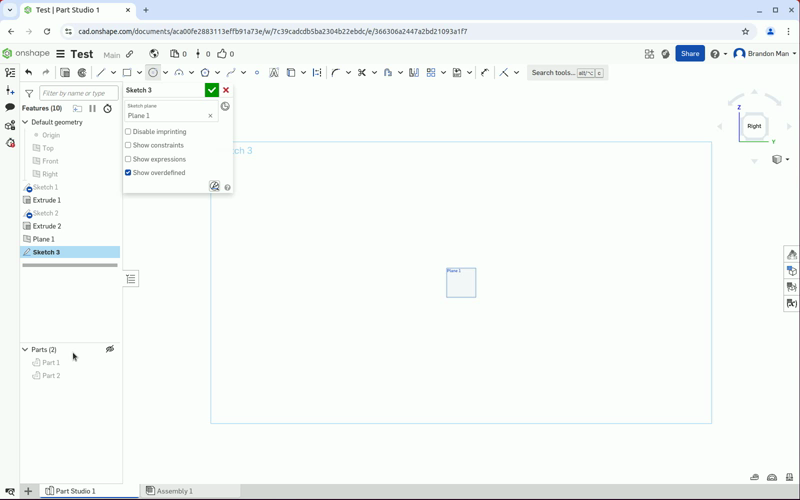
mouse_move(461, 231)
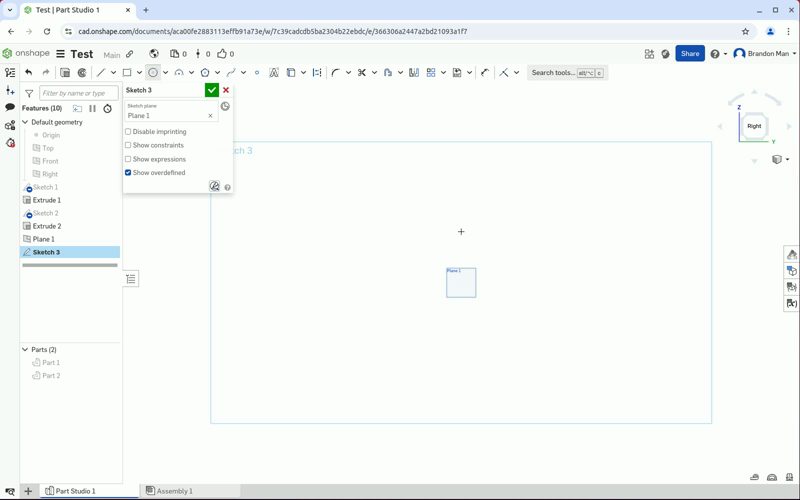
click(461, 231)
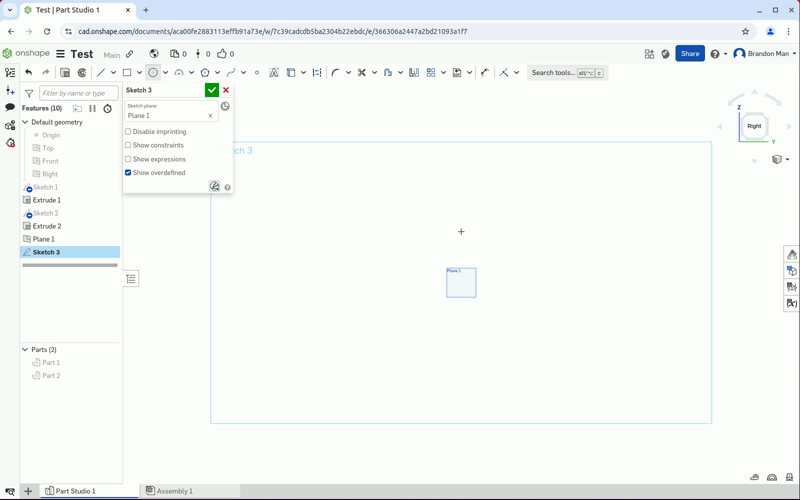
key_up(shift)
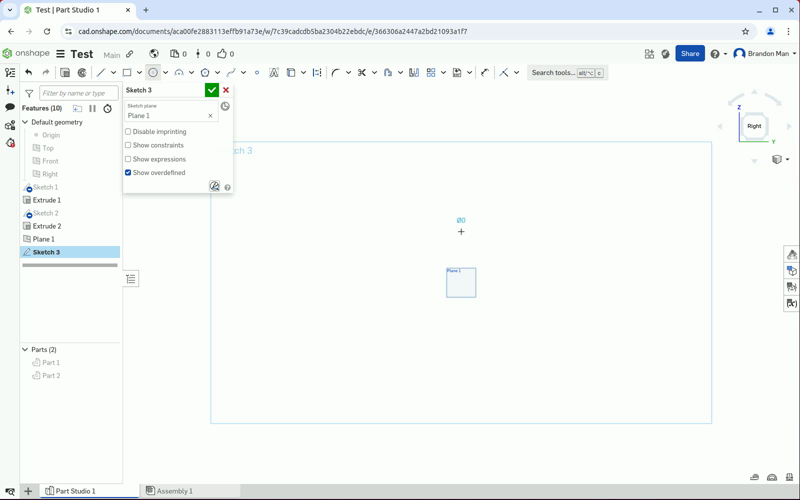
mouse_move(473, 231)
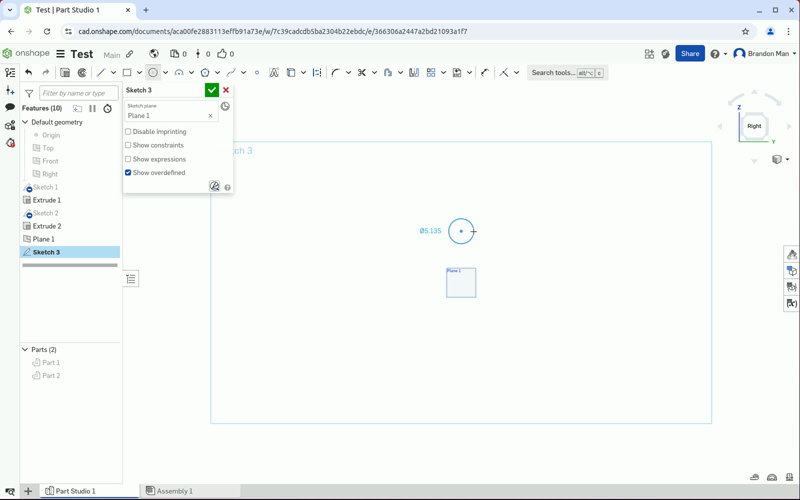
click(473, 231)
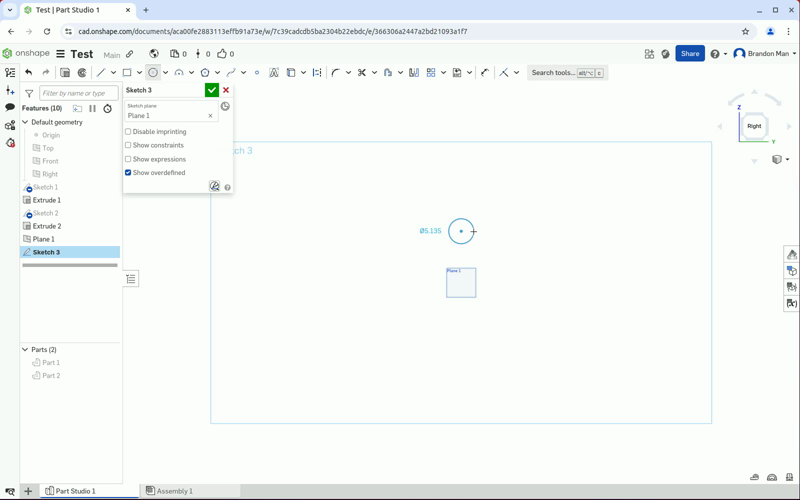
key(esc)
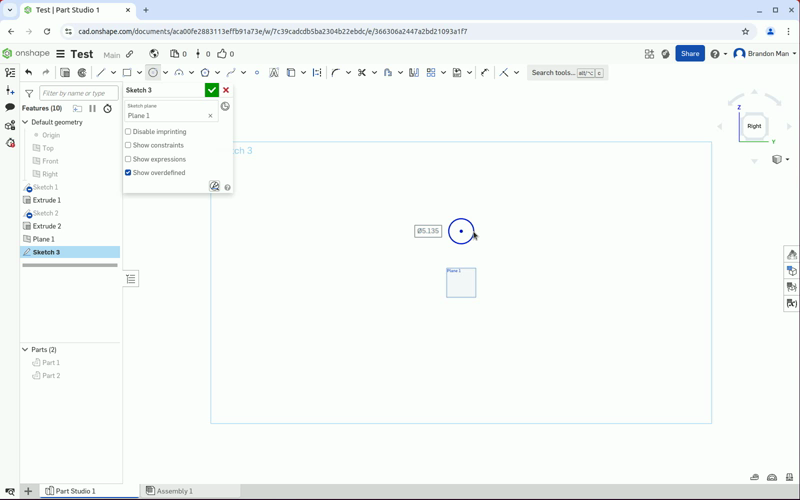
mouse_move(465, 223)
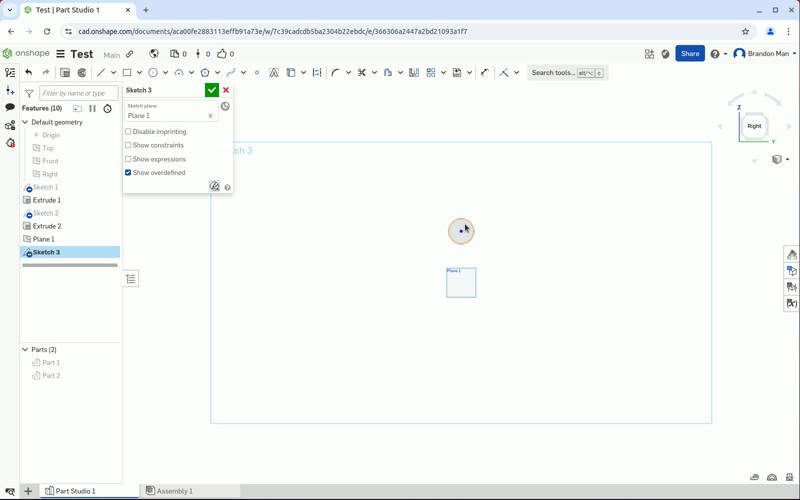
scroll(6)
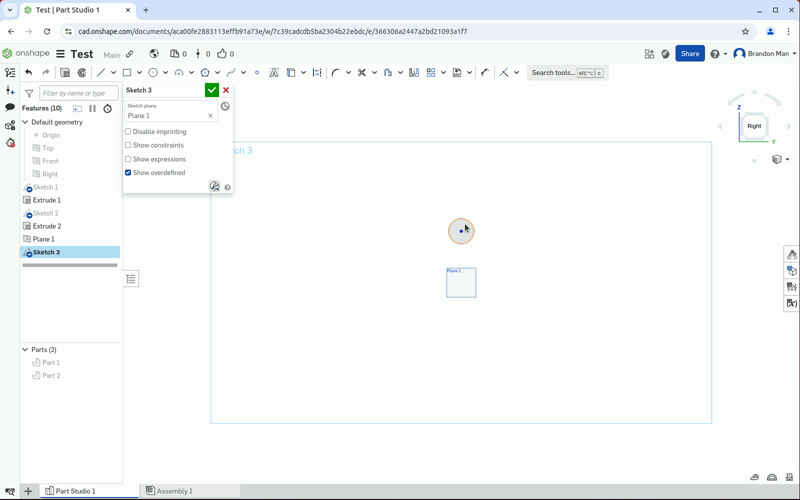
scroll(6)
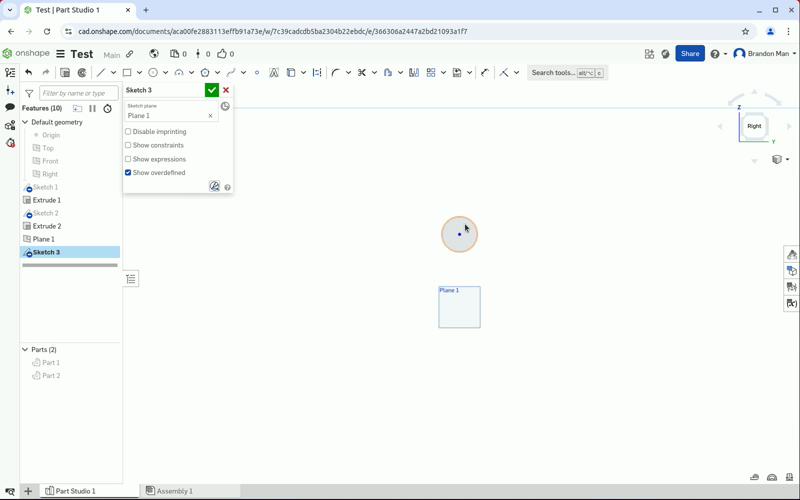
scroll(6)
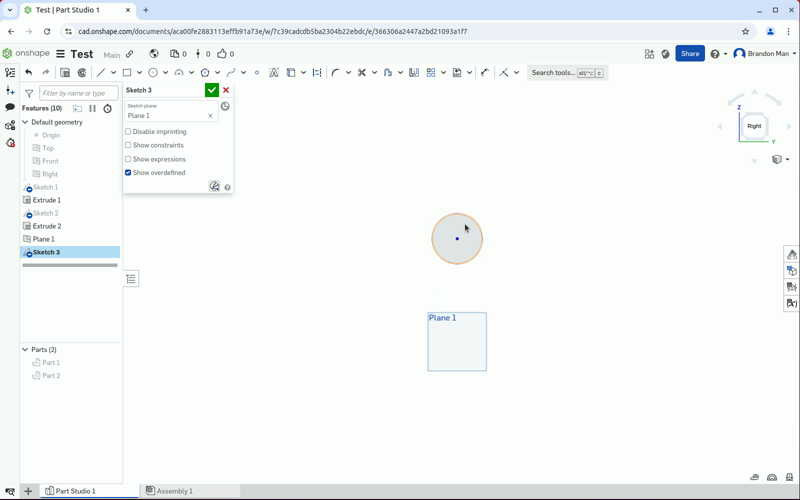
scroll(6)
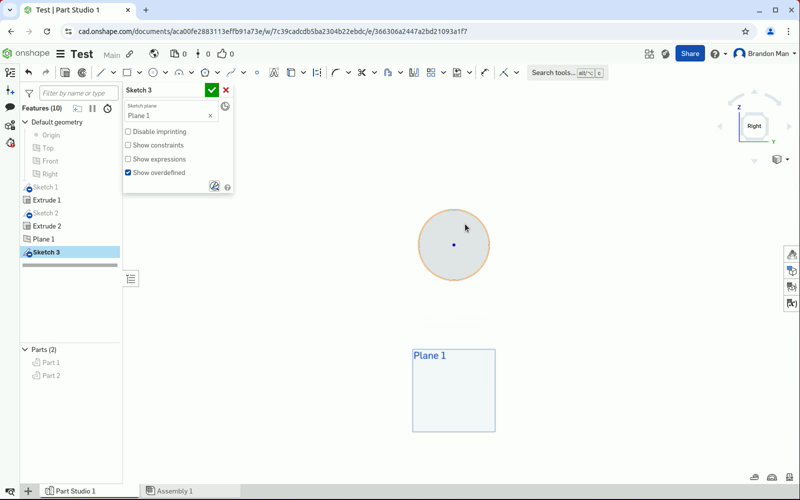
scroll(6)
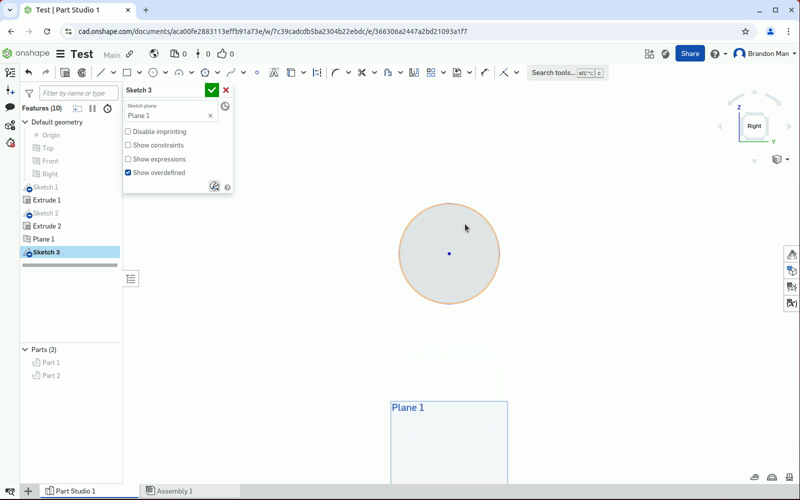
scroll(6)
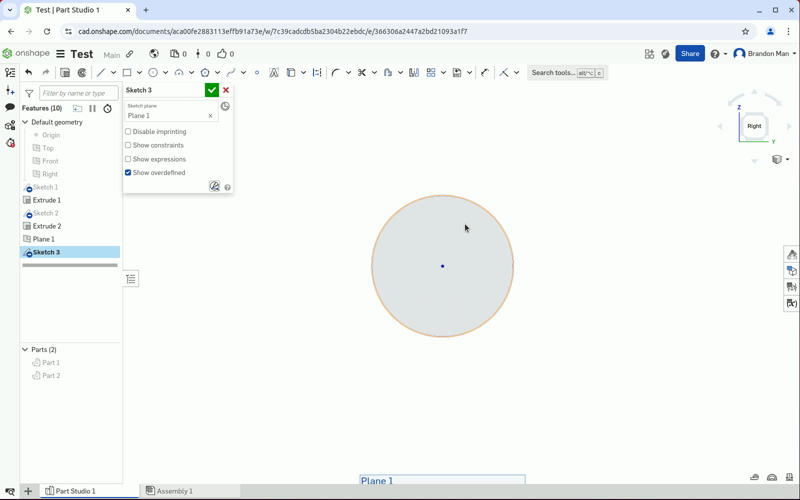
scroll(6)
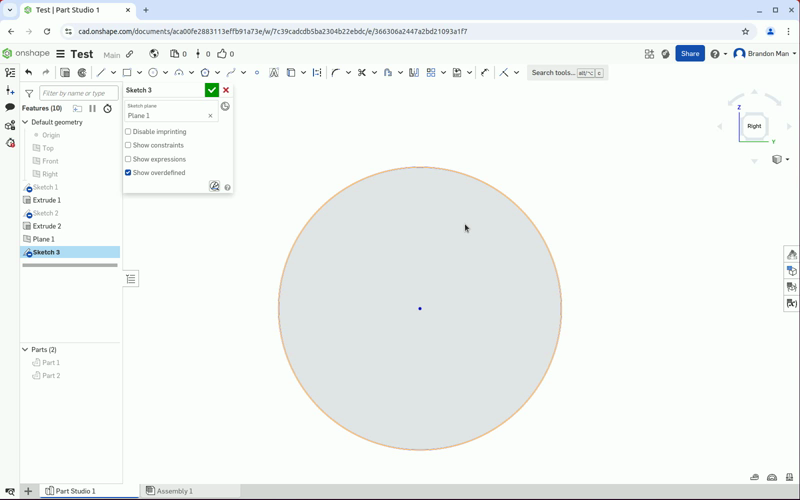
click(465, 223)
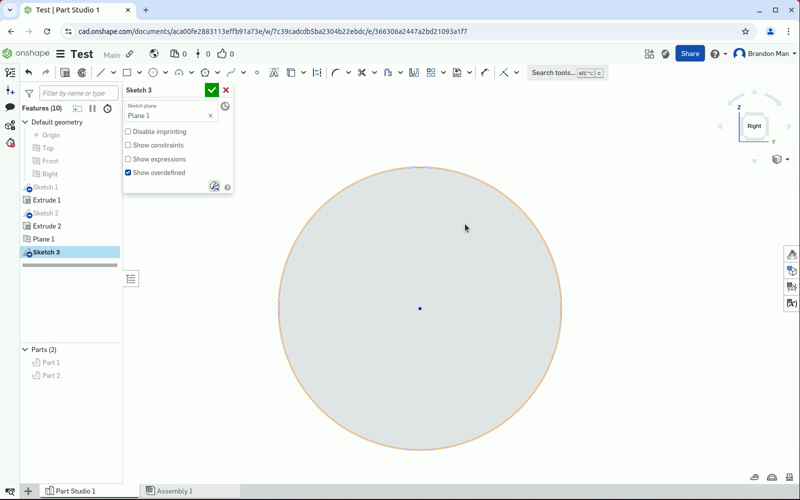
scroll(-6)
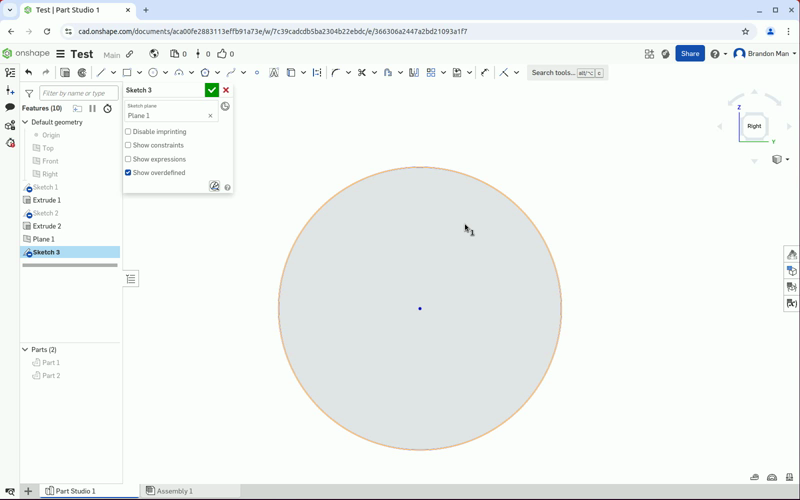
scroll(-6)
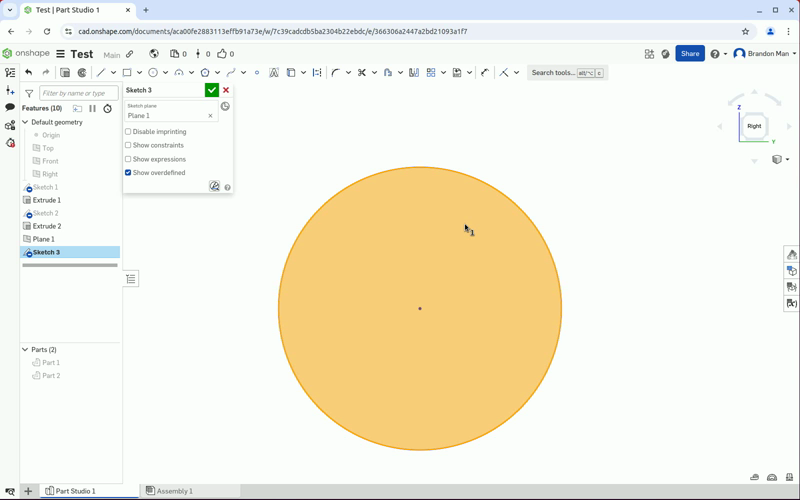
scroll(-6)
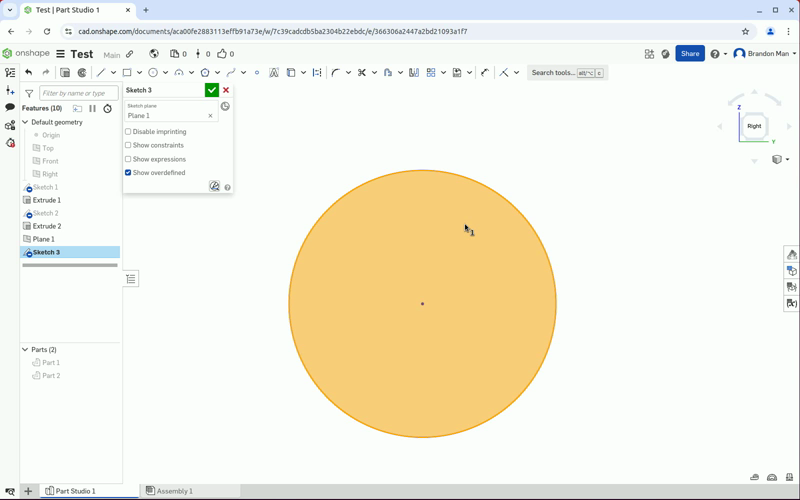
scroll(-6)
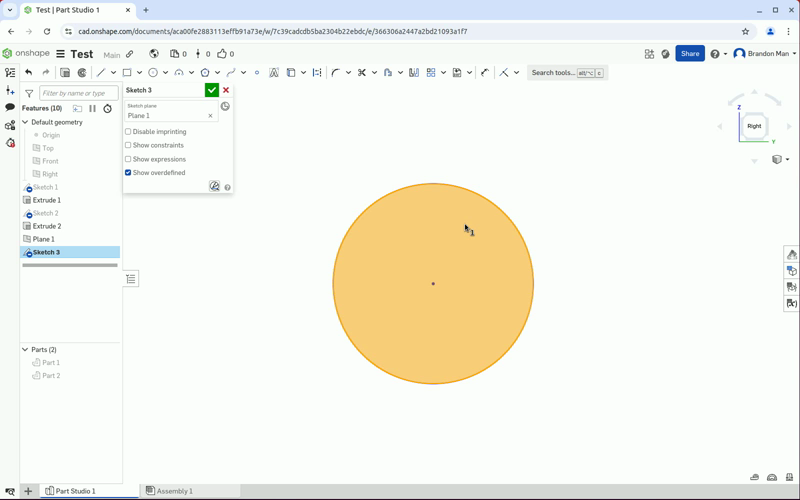
scroll(-6)
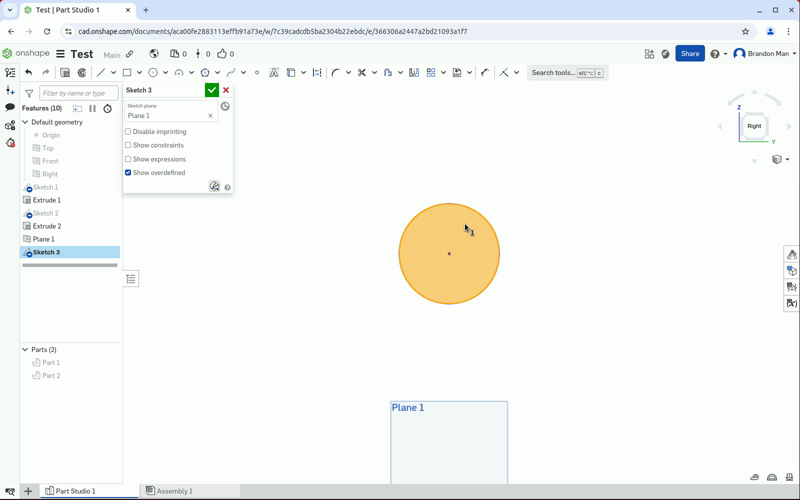
scroll(-6)
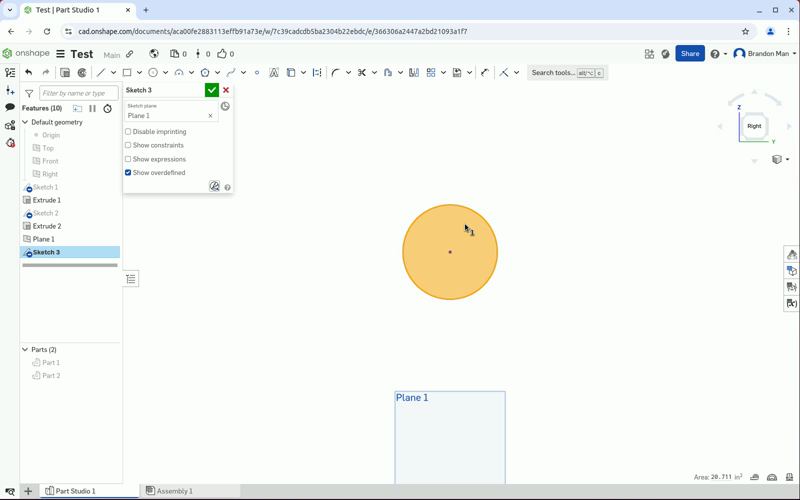
scroll(-6)
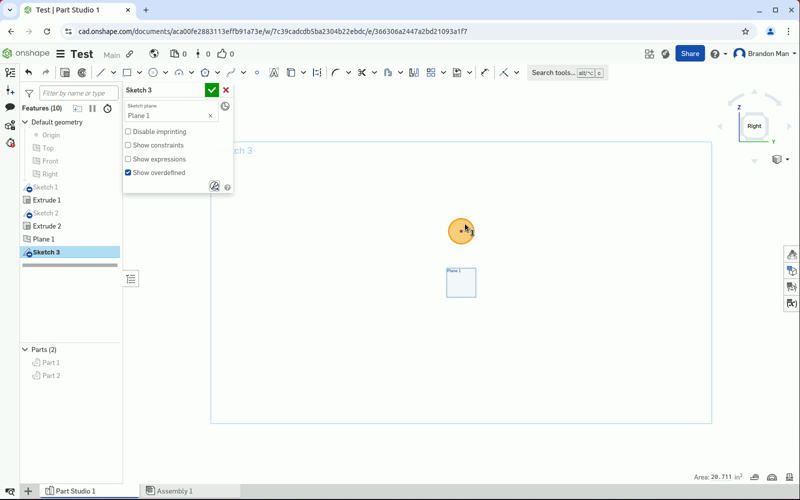
mouse_move(73, 352)
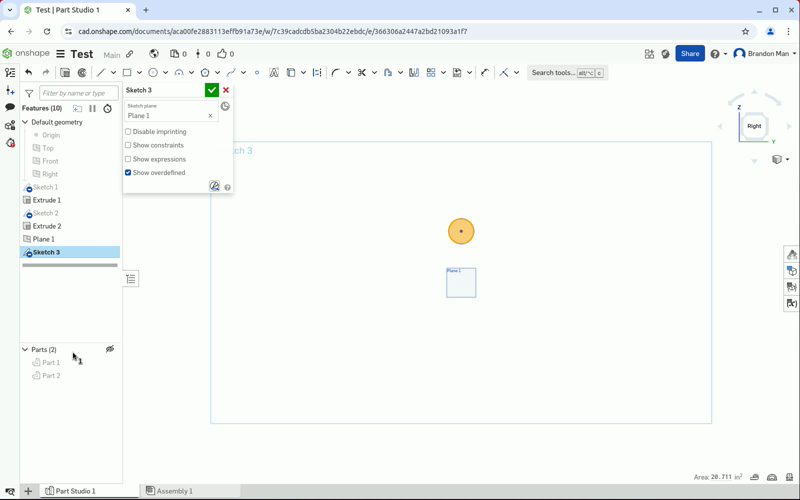
key(shift+y)
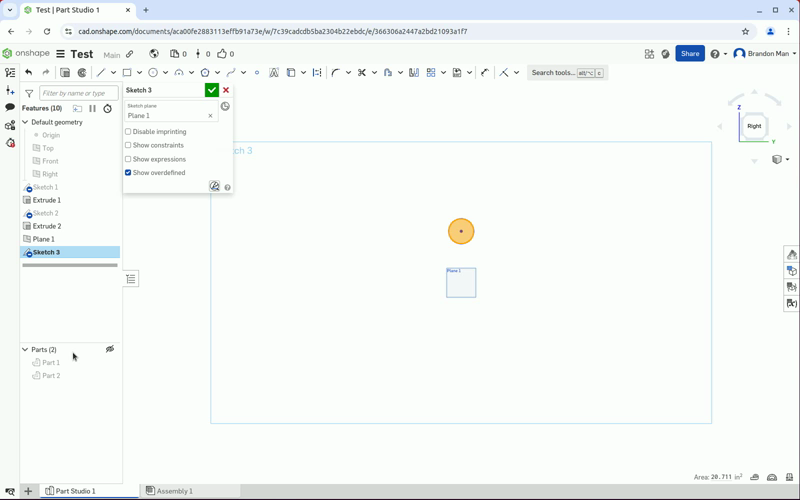
key(shift+e)
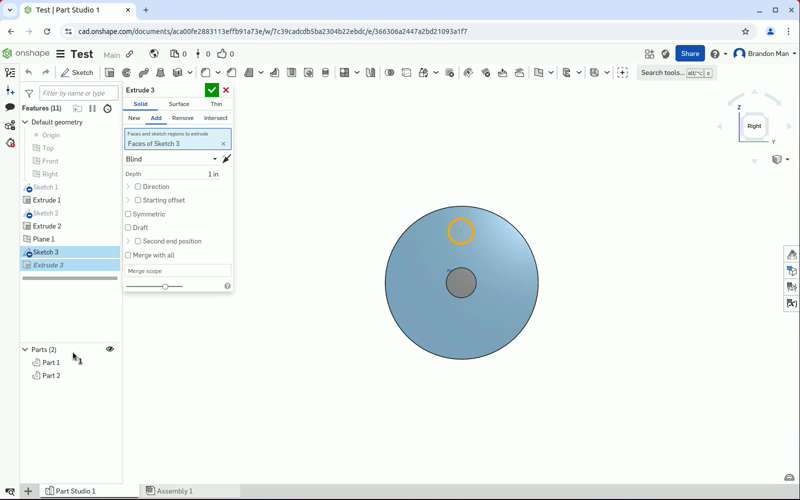
mouse_move(143, 106)
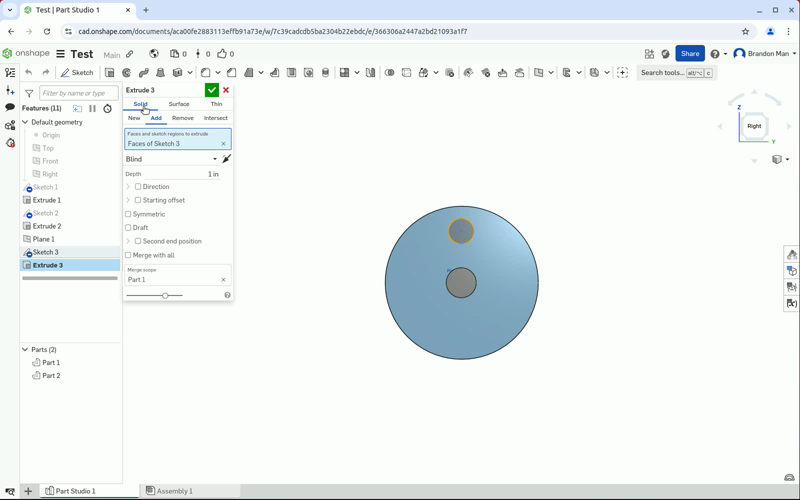
click(143, 106)
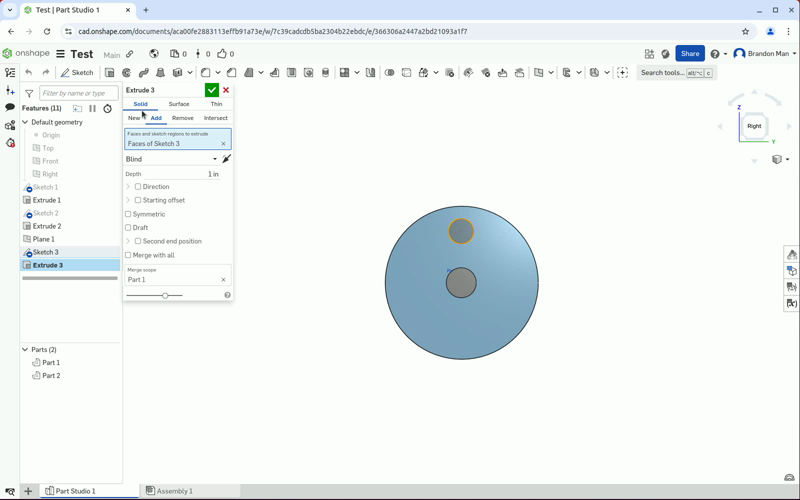
mouse_move(137, 120)
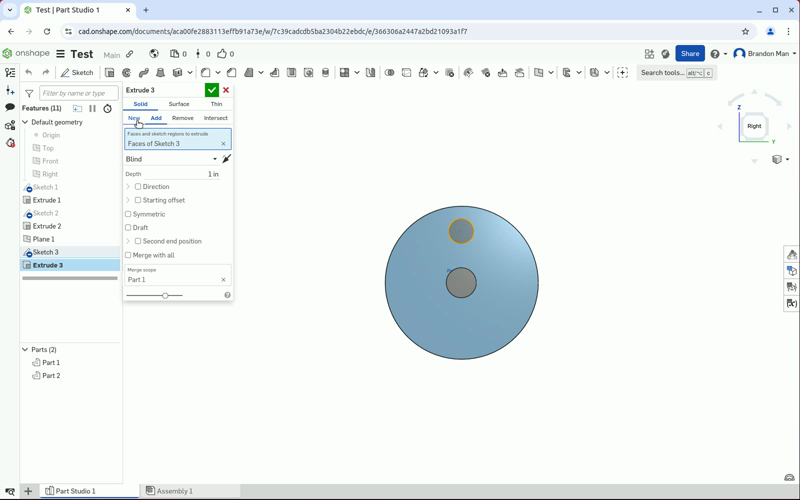
click(137, 120)
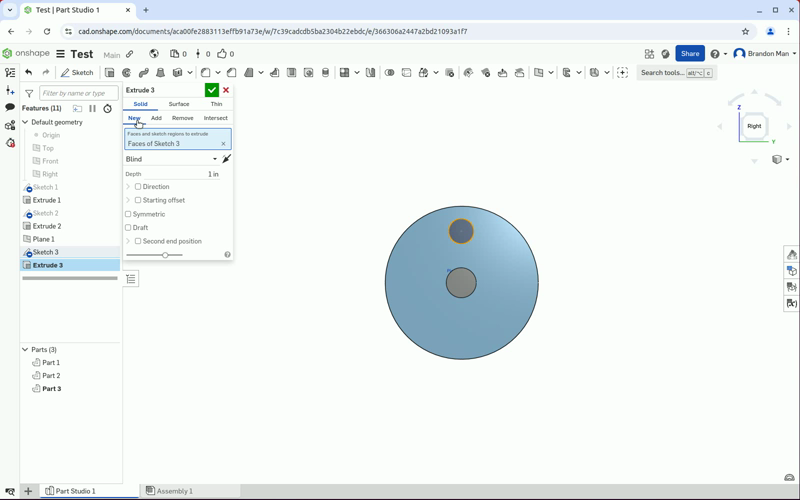
key(tab, 4)
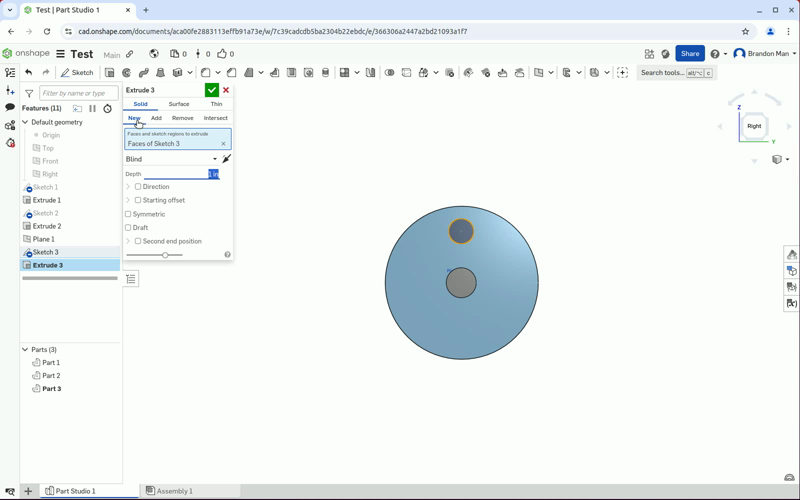
text(7.462)
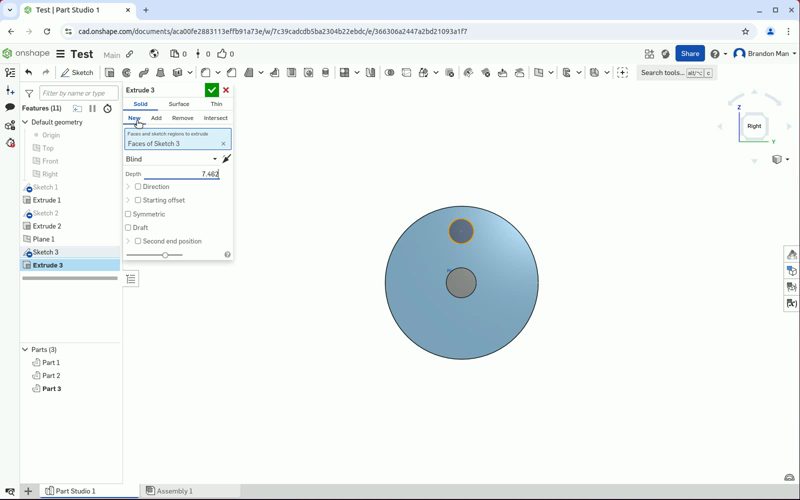
key(enter)
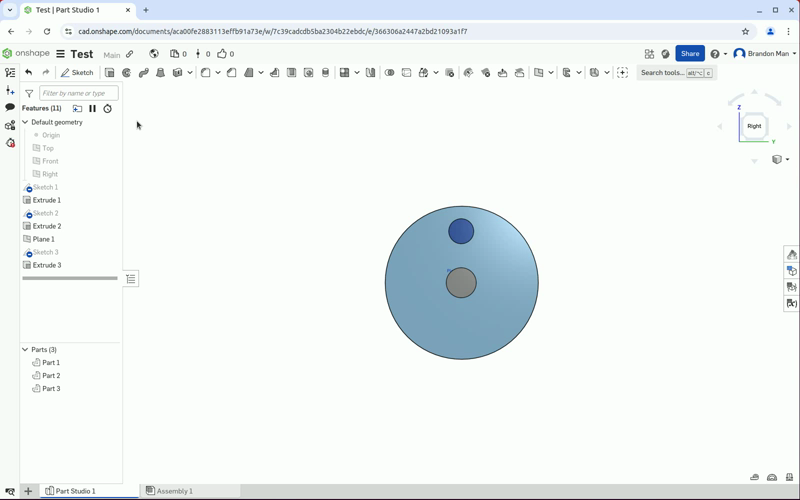
key(shift+h)
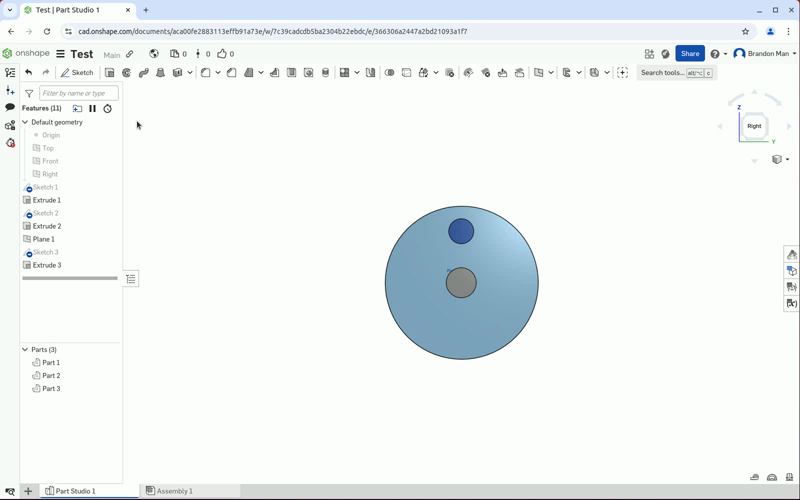
key(shift+h)
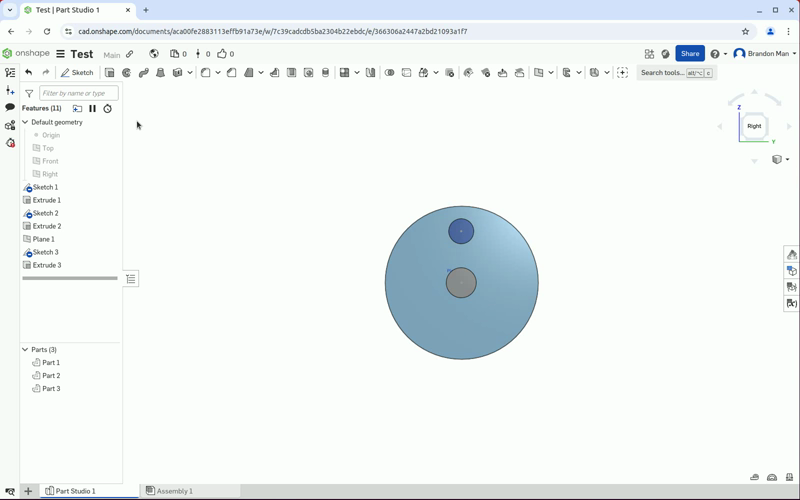
key(shift+7)
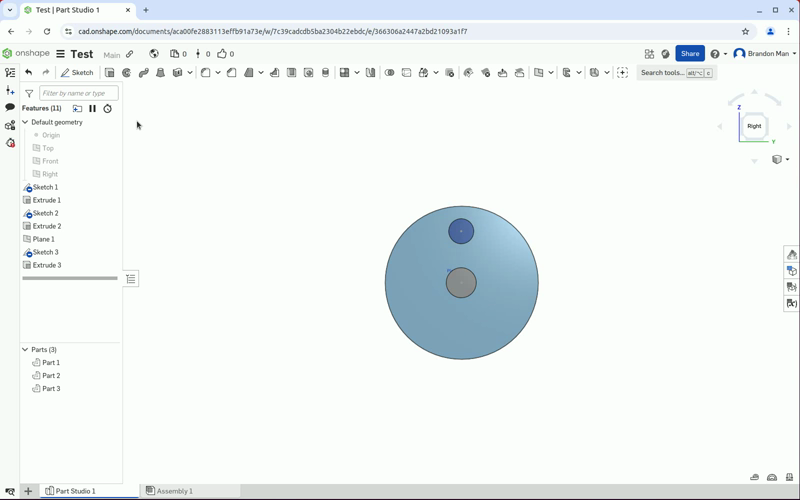
key(right, 2)
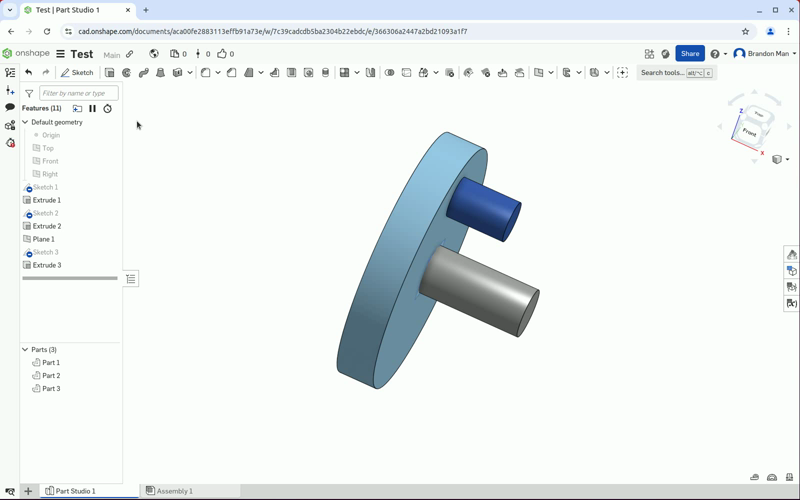
key(down, 2)
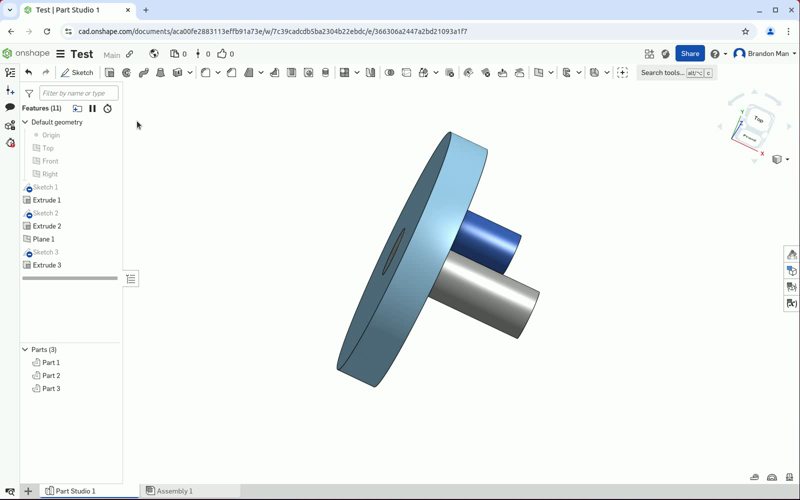
key(up, 2)
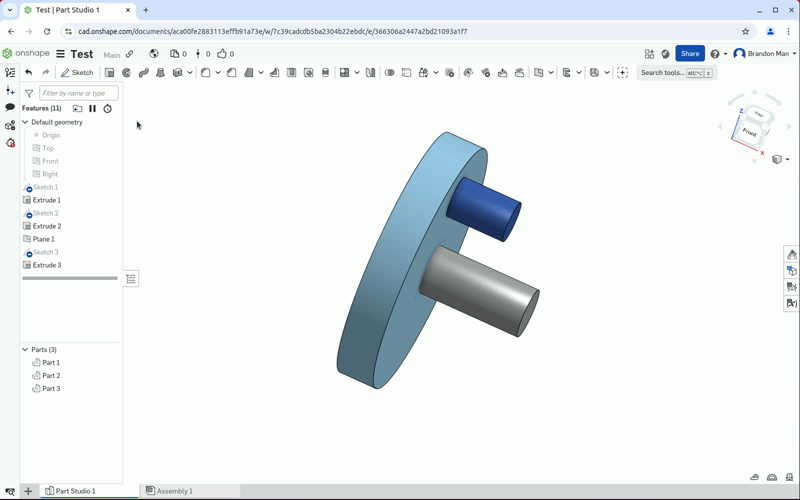
key(left, 2)
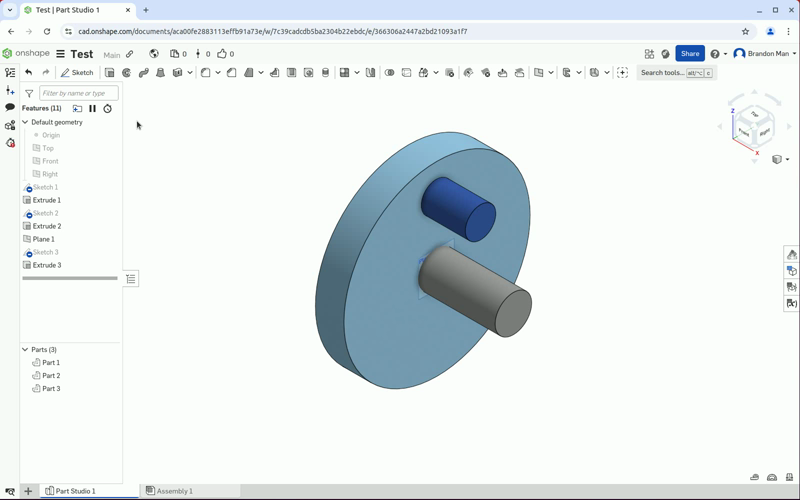
mouse_move(73, 189)
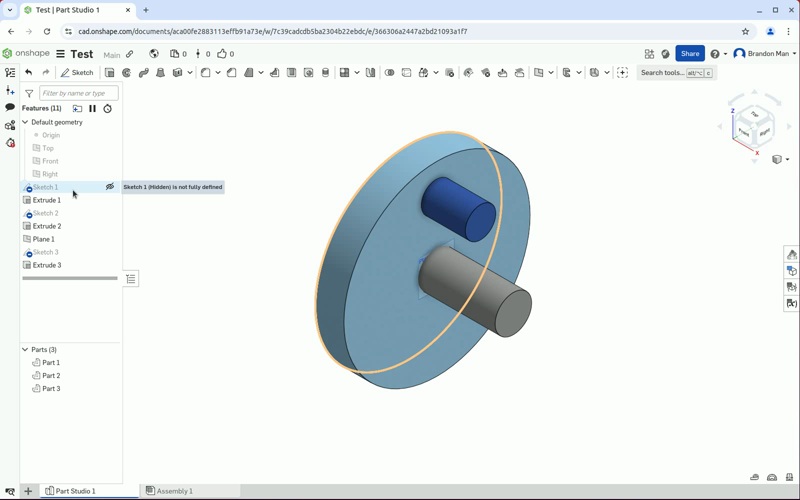
click(73, 189)